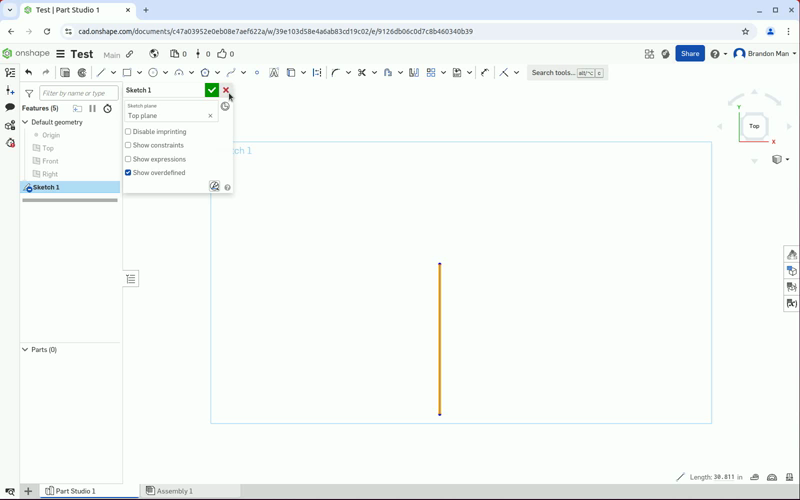
key(shift+h)
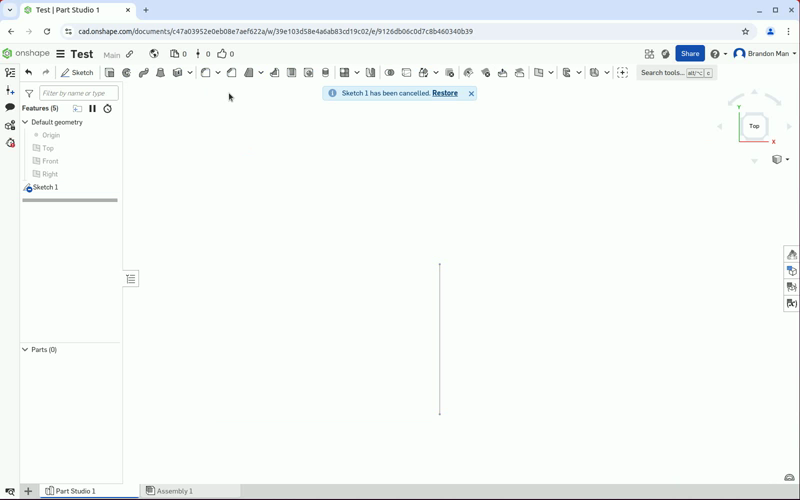
key(shift+s)
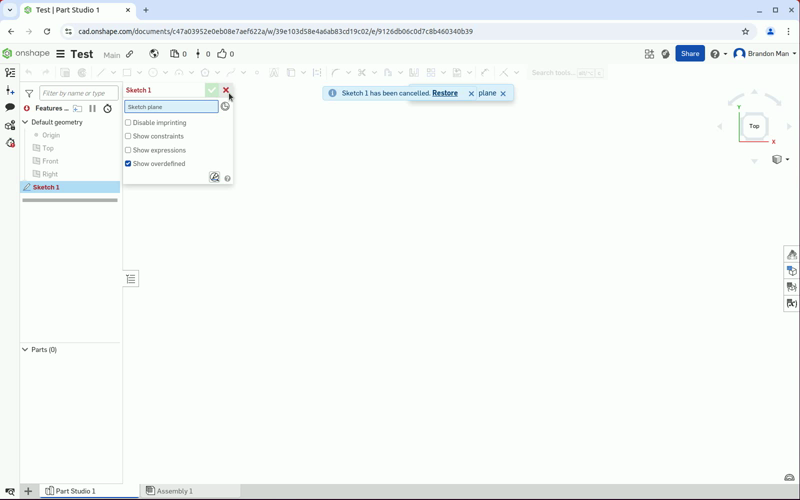
mouse_move(73, 150)
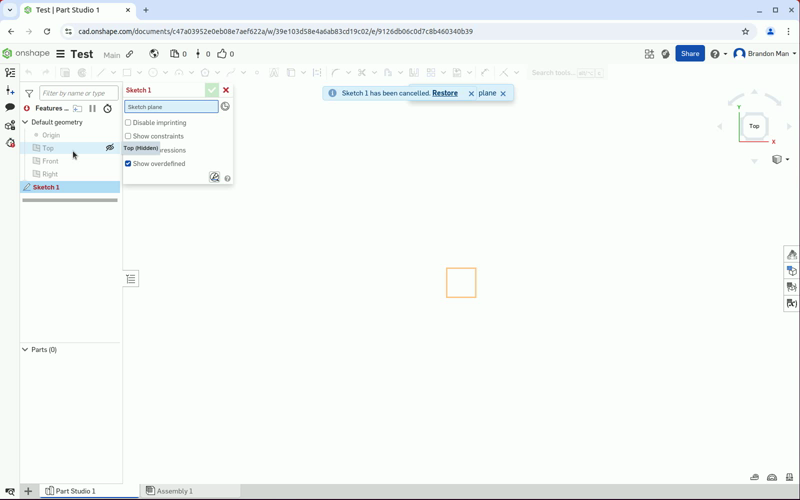
click(73, 150)
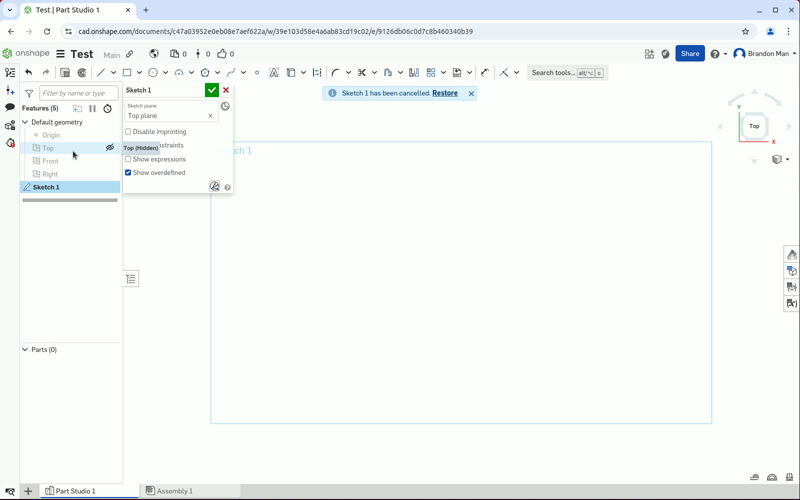
mouse_move(73, 352)
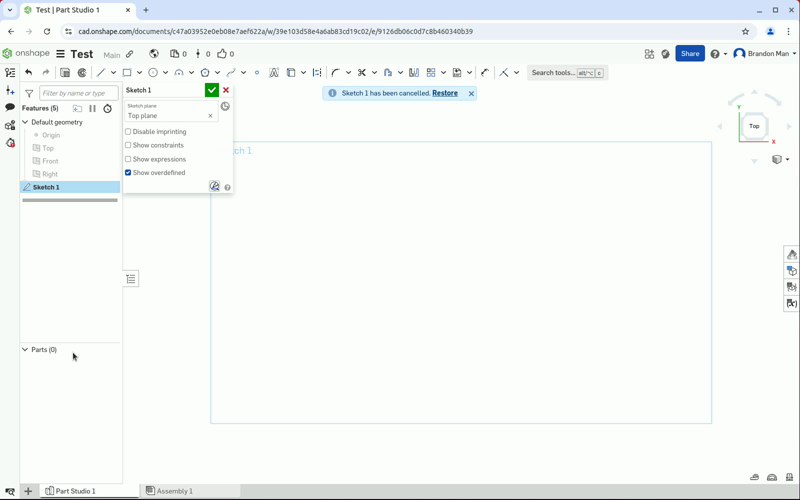
key(y)
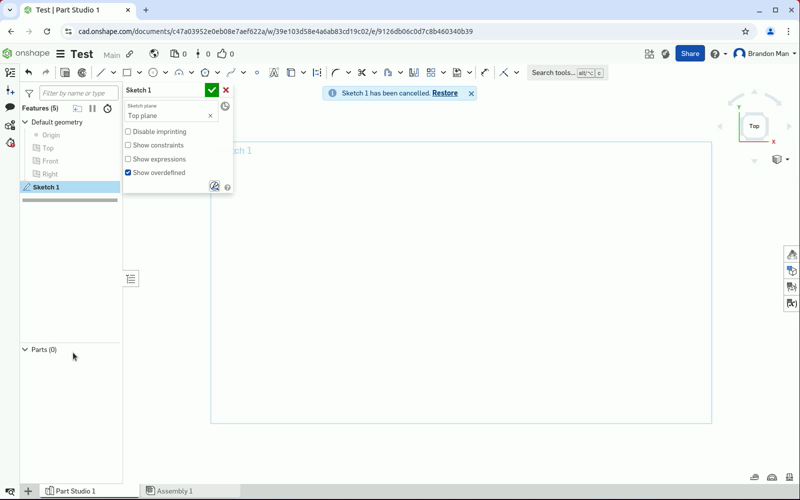
key(l)
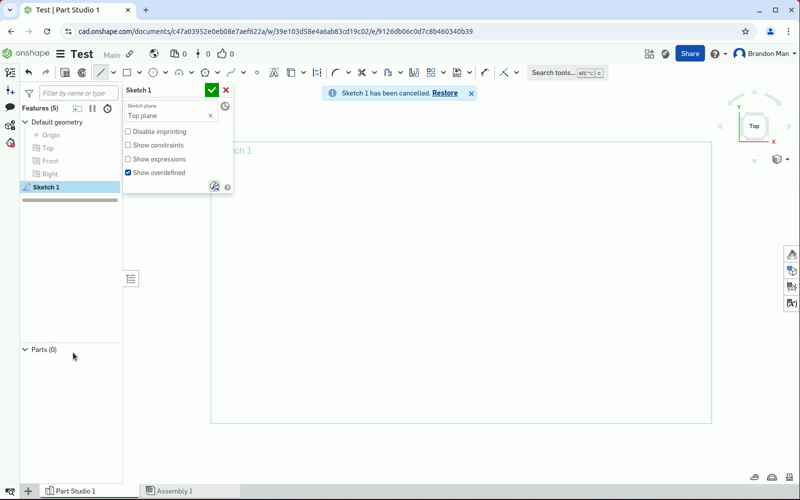
key_down(shift)
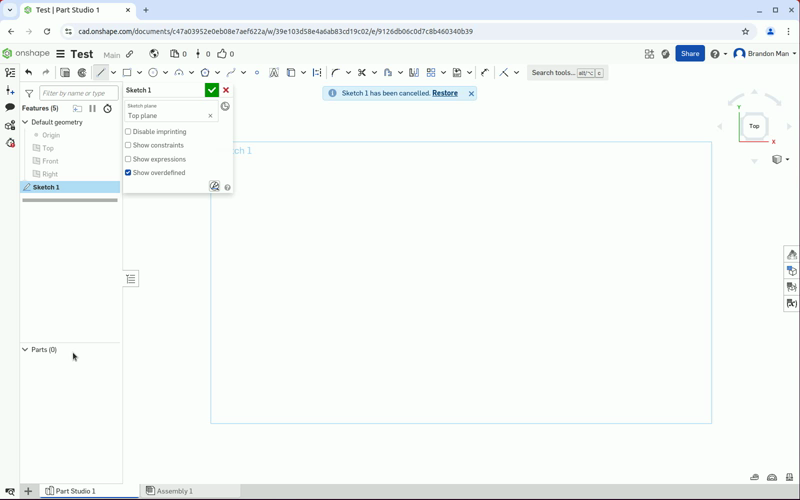
mouse_move(363, 380)
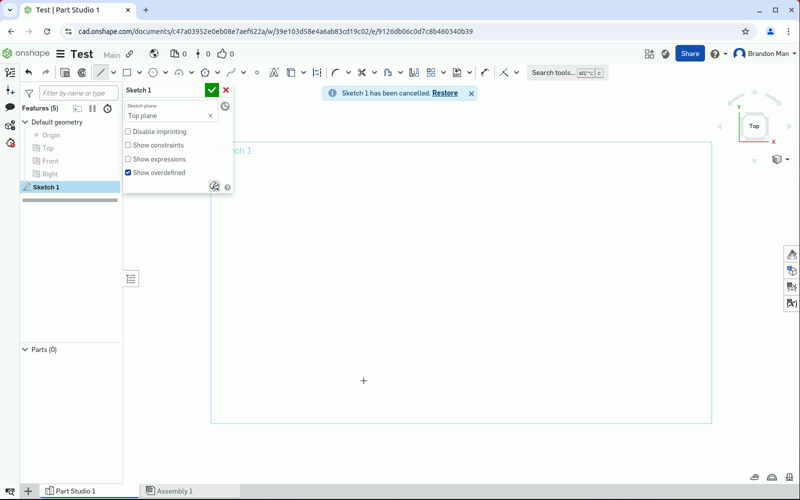
click(363, 380)
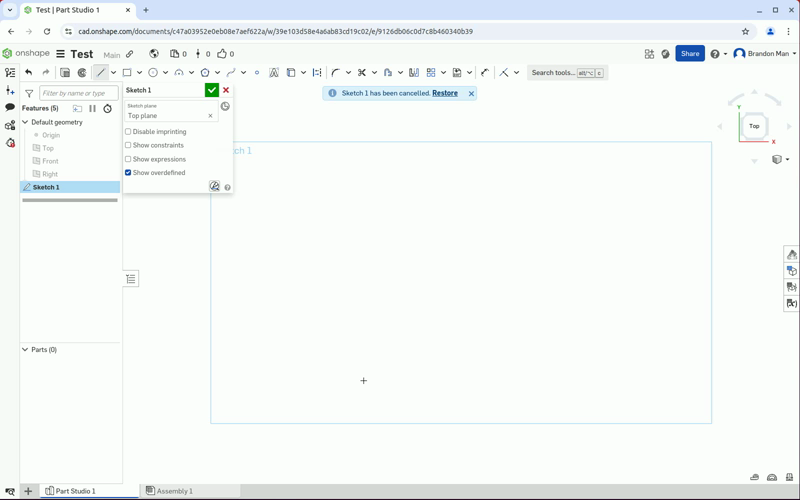
key_up(shift)
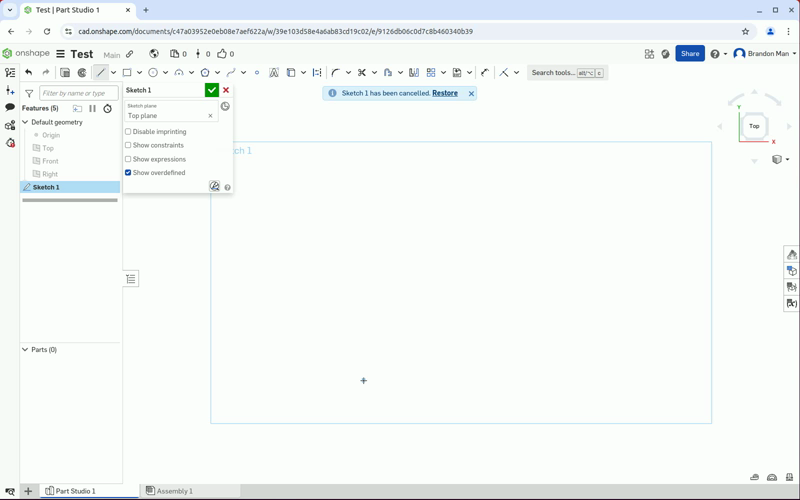
key_down(shift)
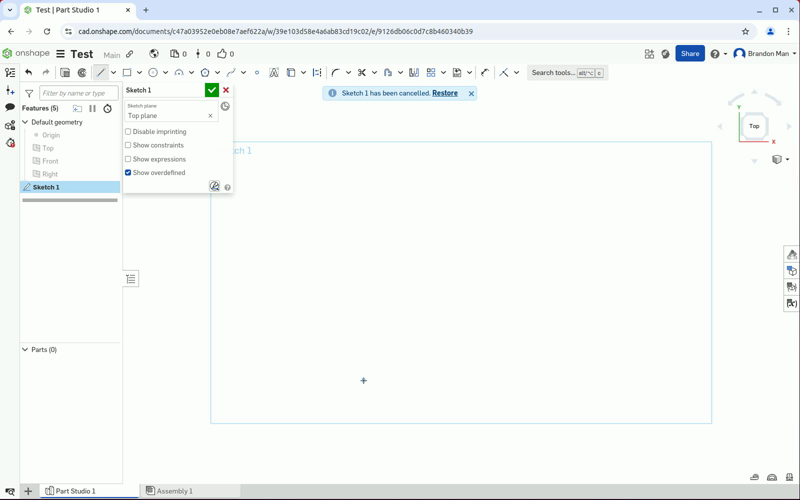
mouse_move(557, 380)
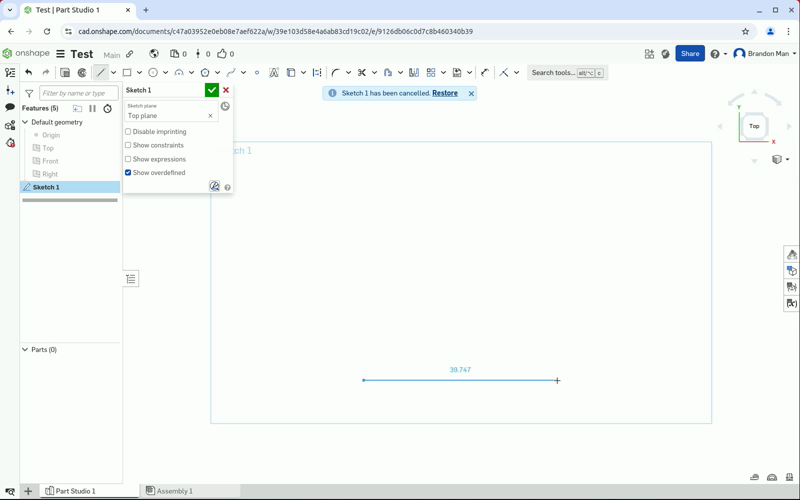
click(557, 380)
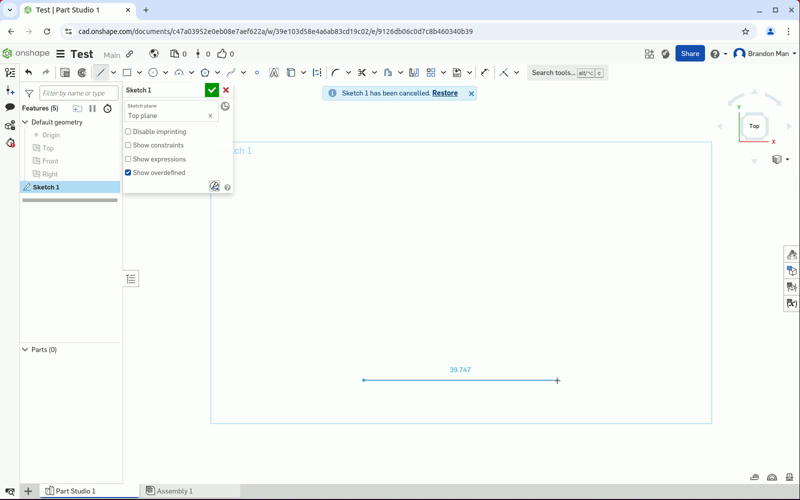
key_up(shift)
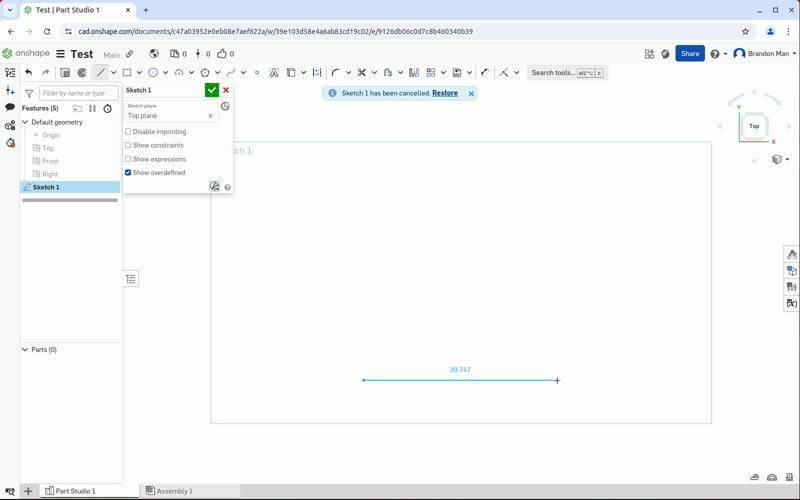
key_down(shift)
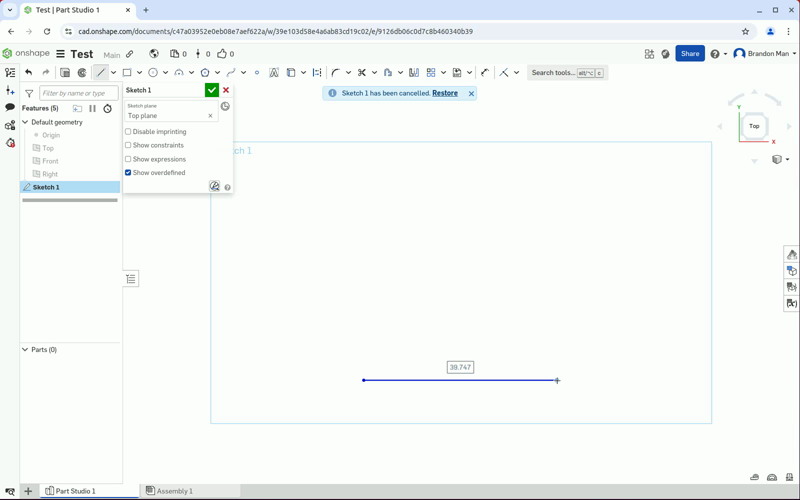
mouse_move(557, 186)
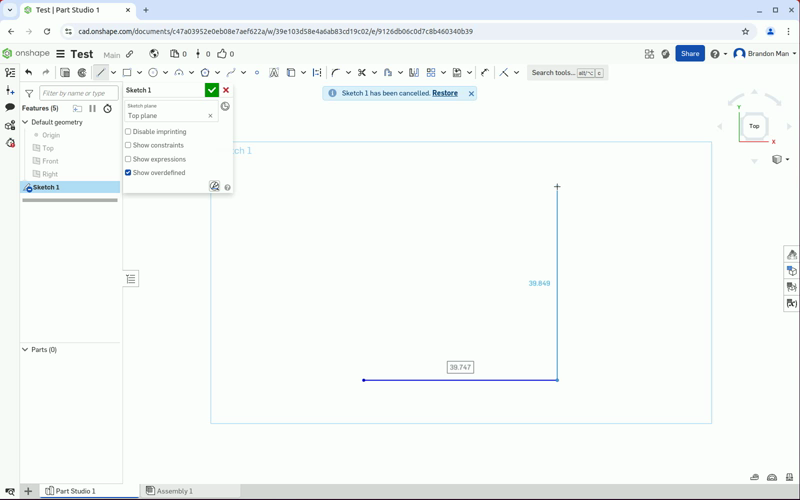
click(557, 186)
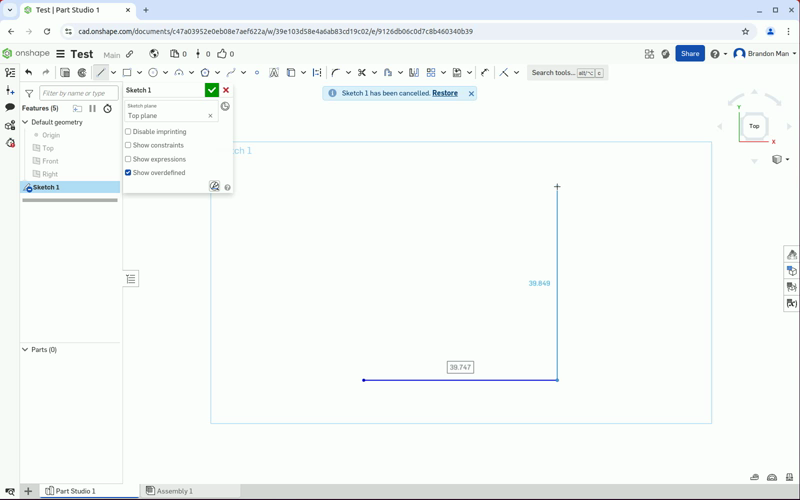
key_up(shift)
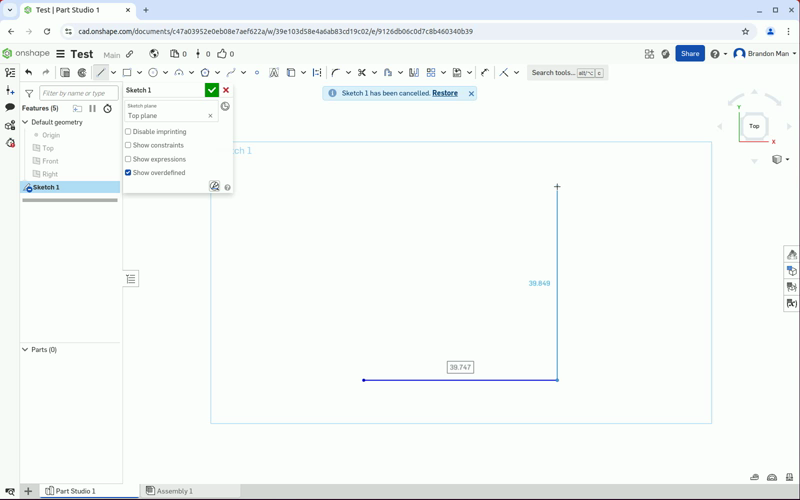
key_down(shift)
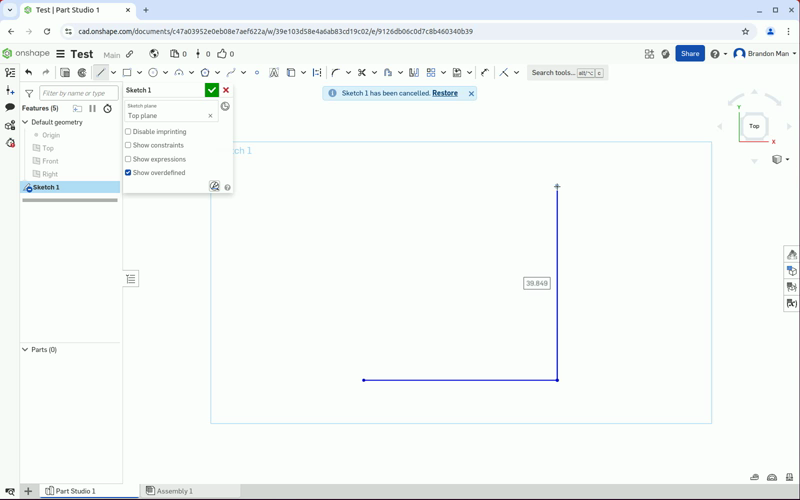
mouse_move(363, 186)
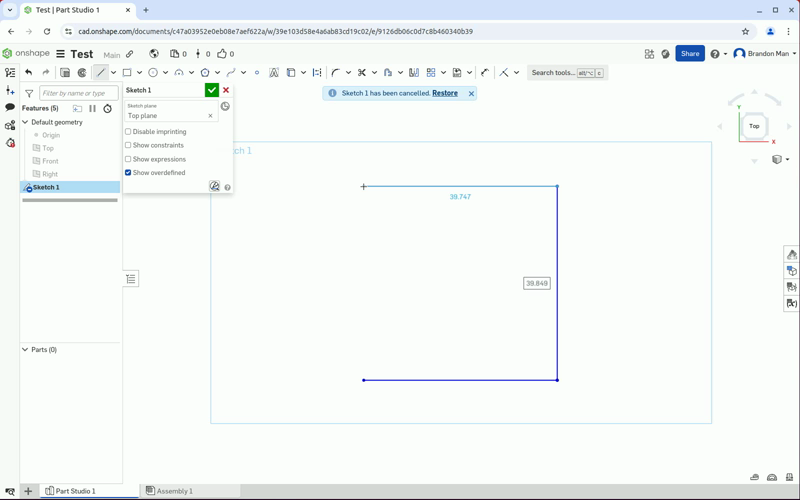
click(363, 186)
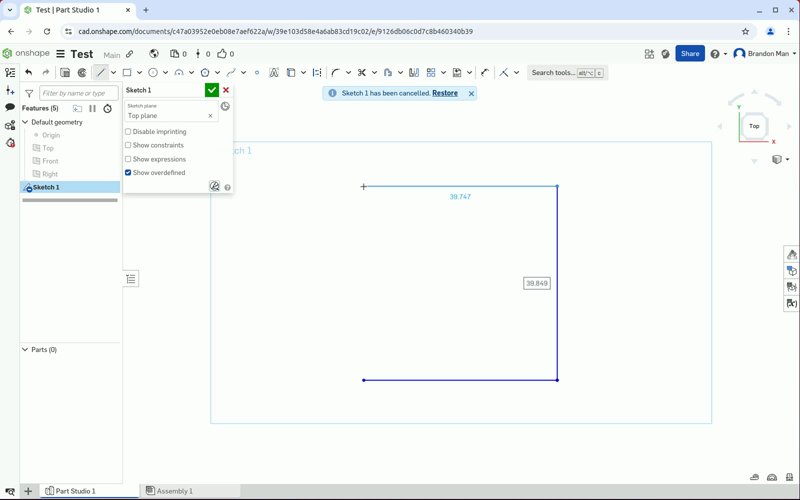
key_up(shift)
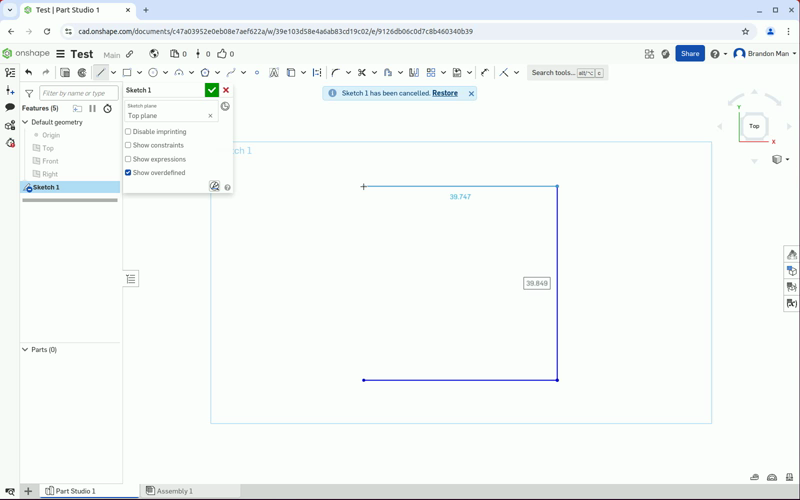
key_down(shift)
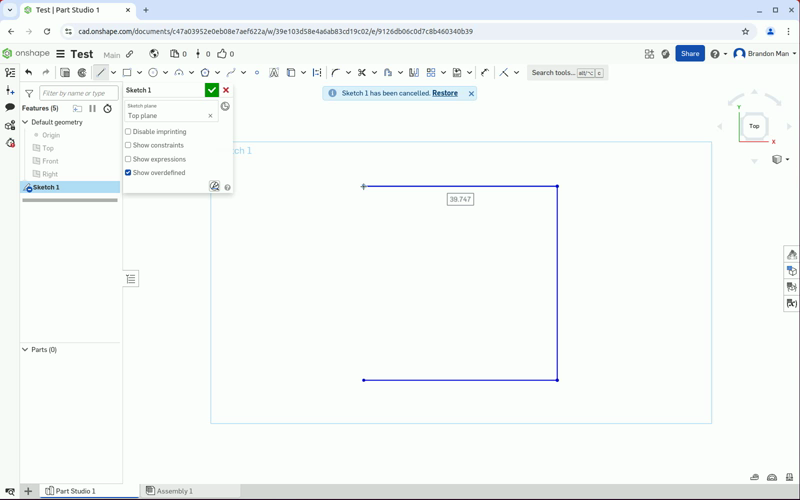
mouse_move(363, 380)
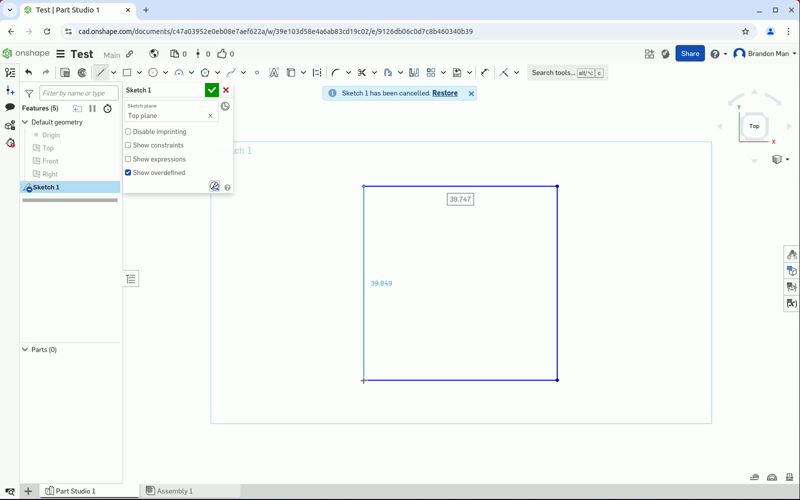
key_up(shift)
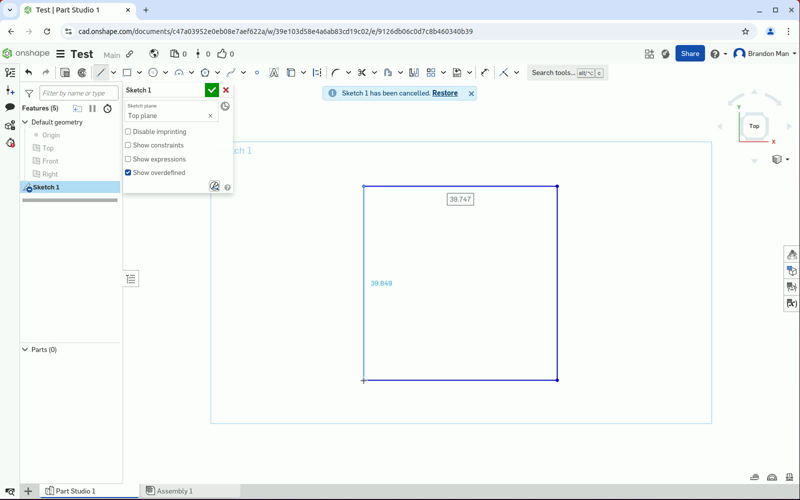
click(363, 380)
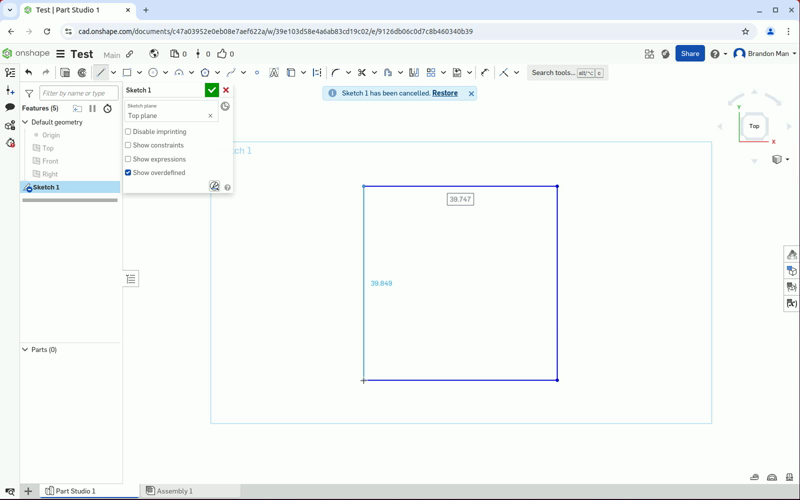
key(esc)
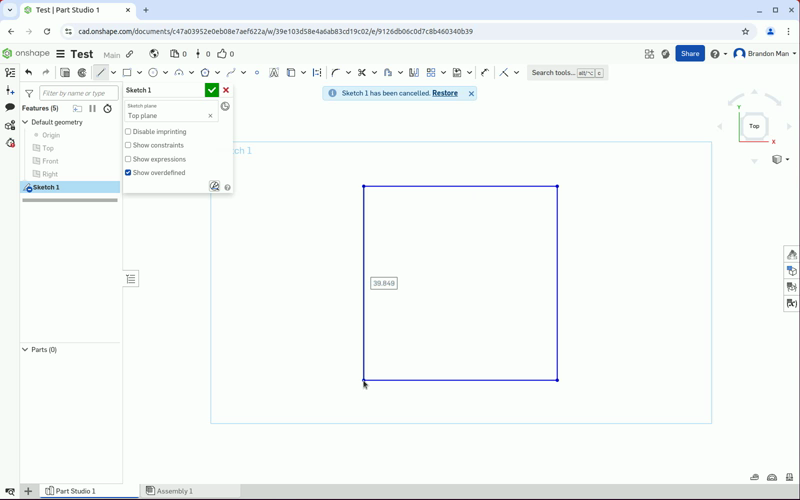
mouse_move(495, 226)
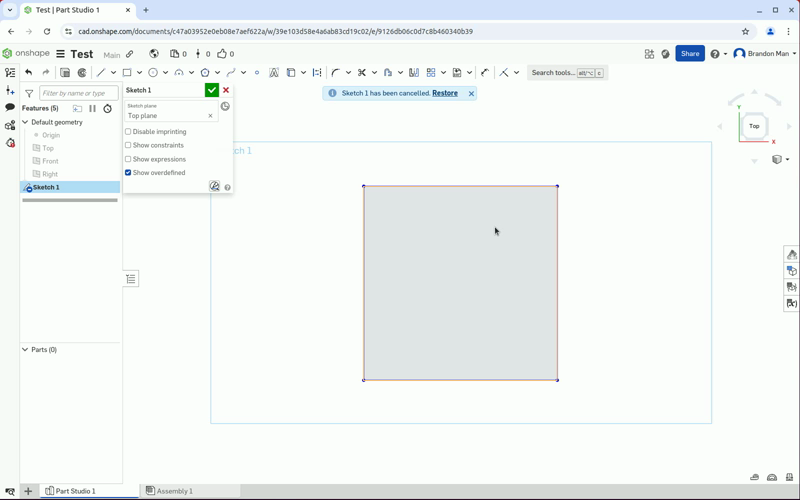
click(495, 226)
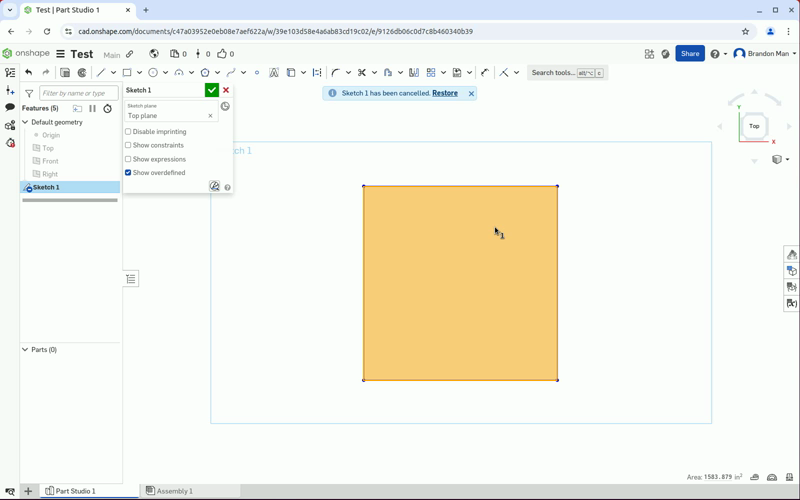
mouse_move(73, 352)
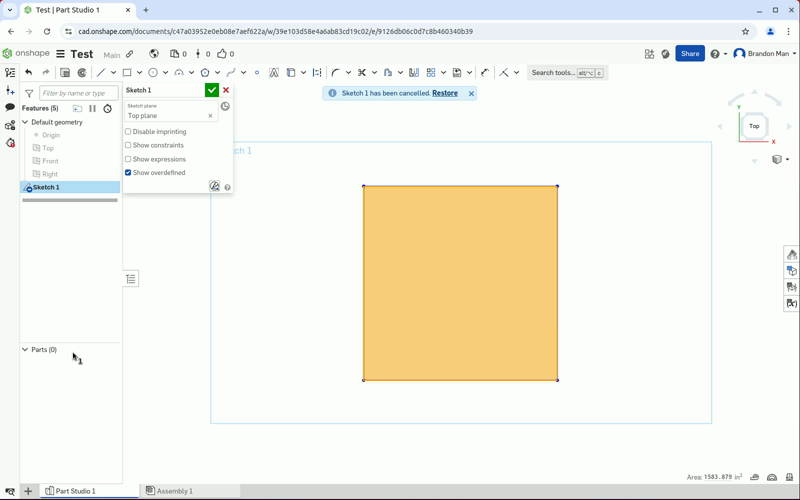
key(shift+y)
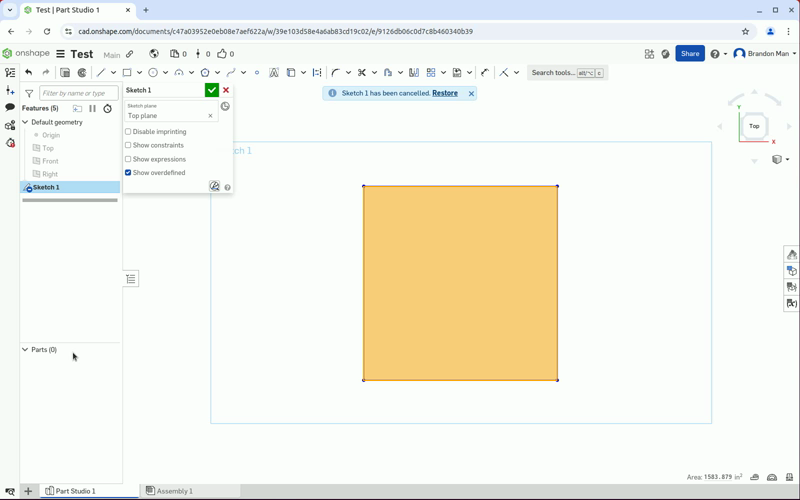
key(shift+e)
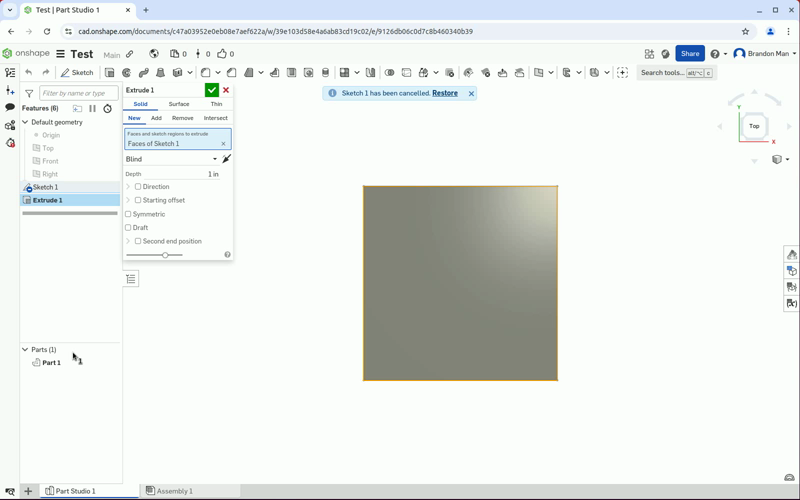
mouse_move(143, 106)
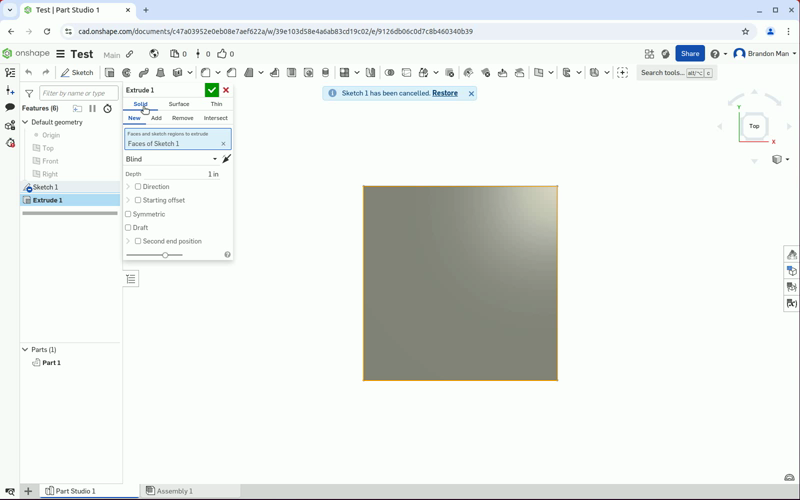
click(143, 106)
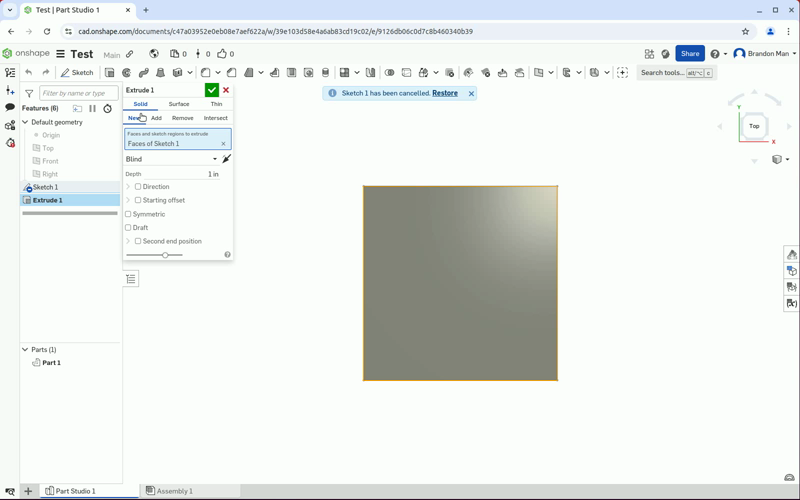
mouse_move(137, 120)
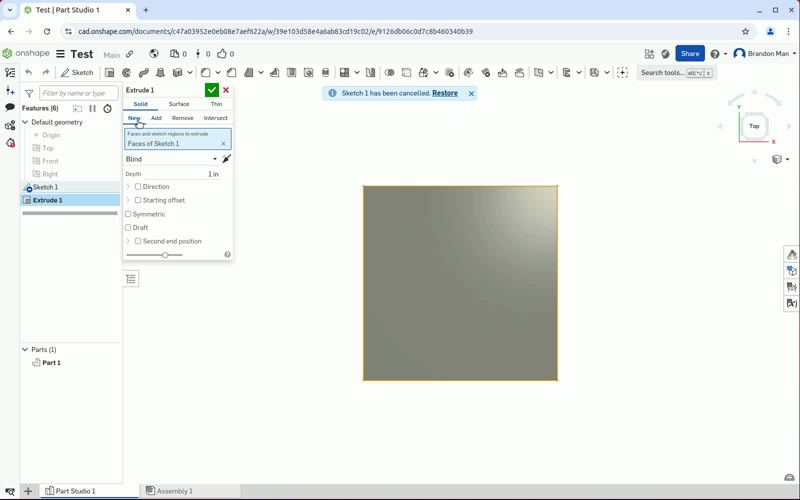
click(137, 120)
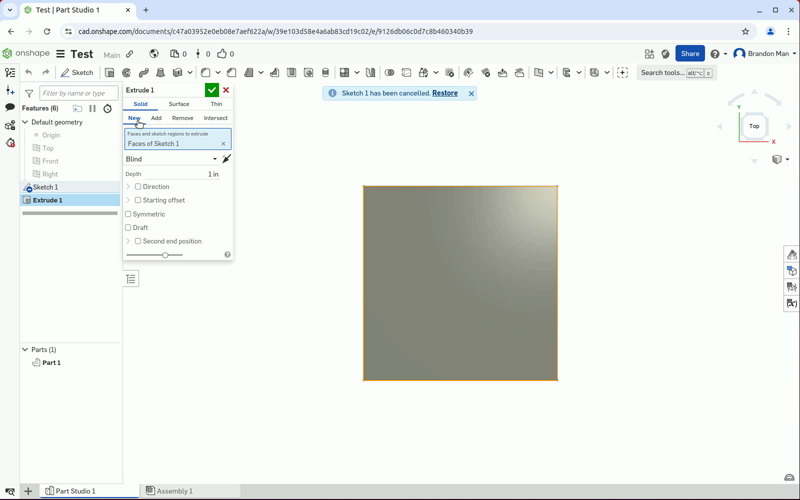
key(tab, 4)
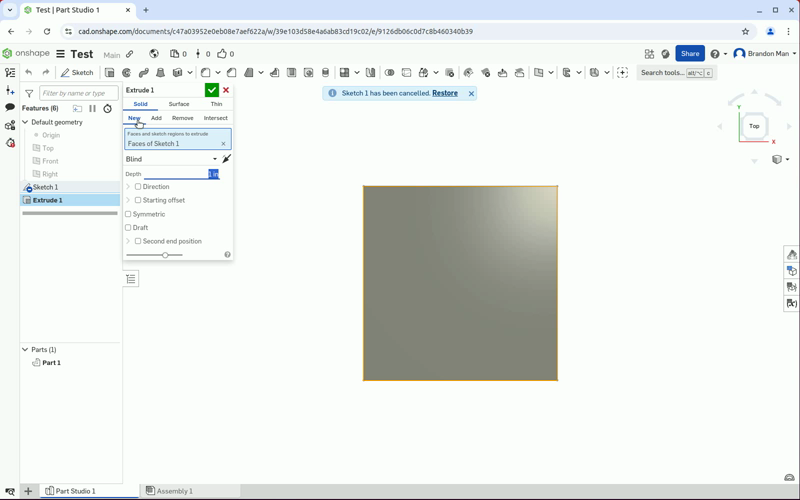
text(9.388)
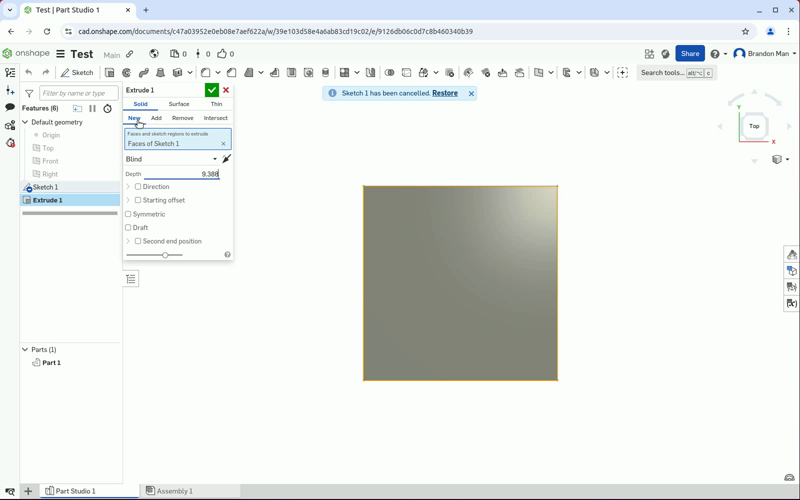
key(enter)
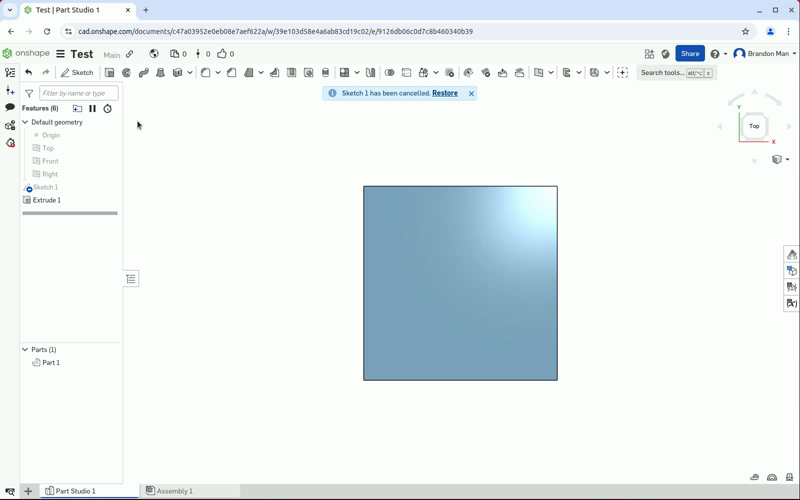
key(shift+h)
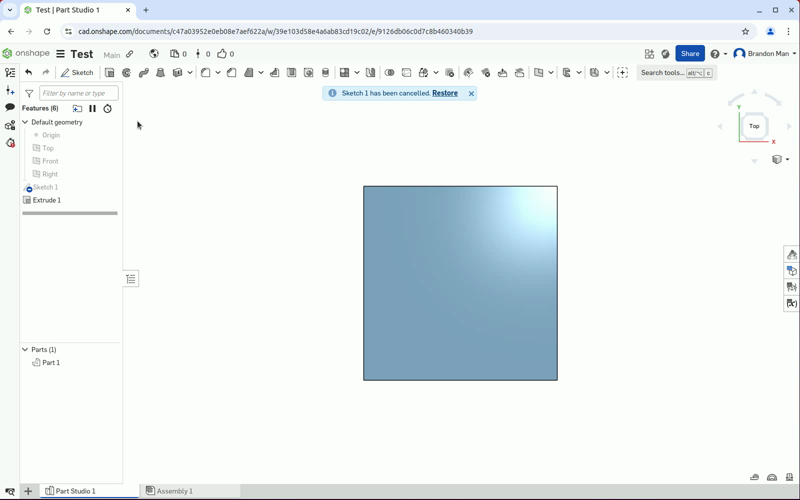
key(shift+h)
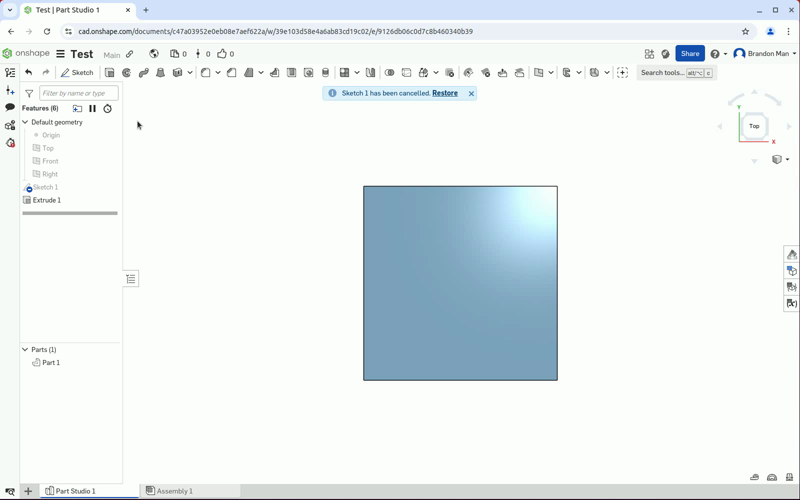
mouse_move(73, 189)
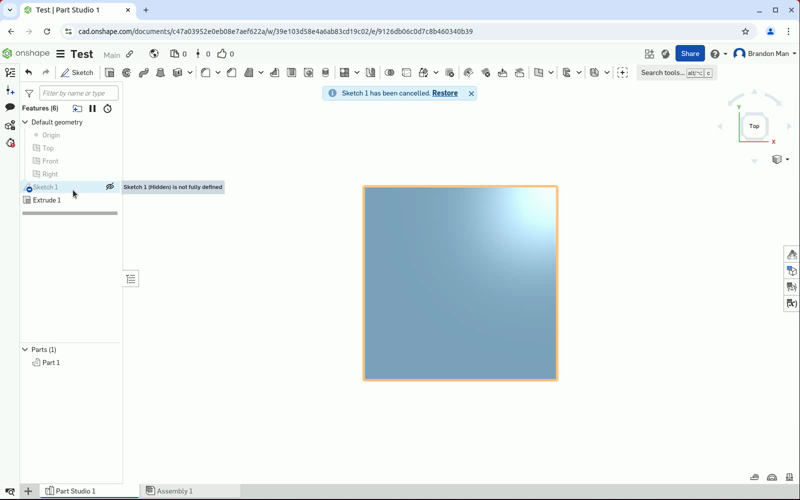
click(73, 189)
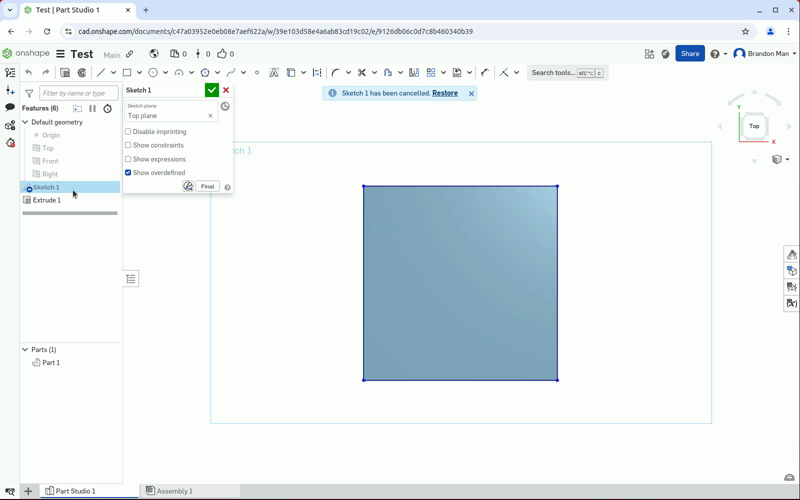
mouse_move(229, 92)
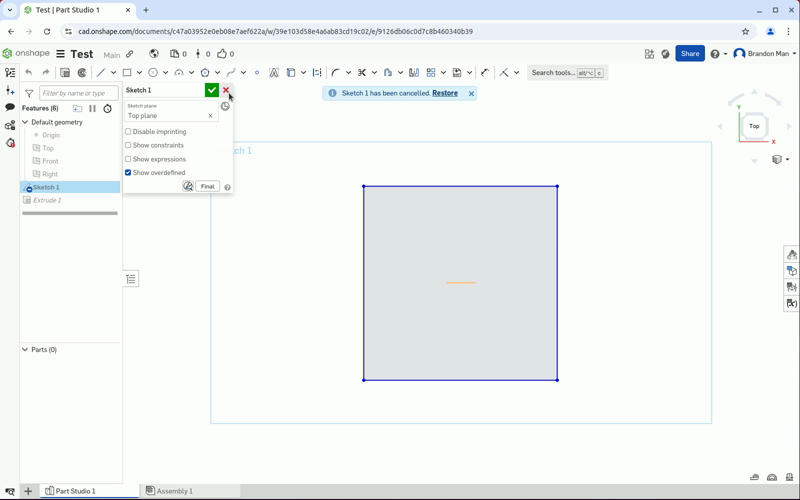
click(229, 92)
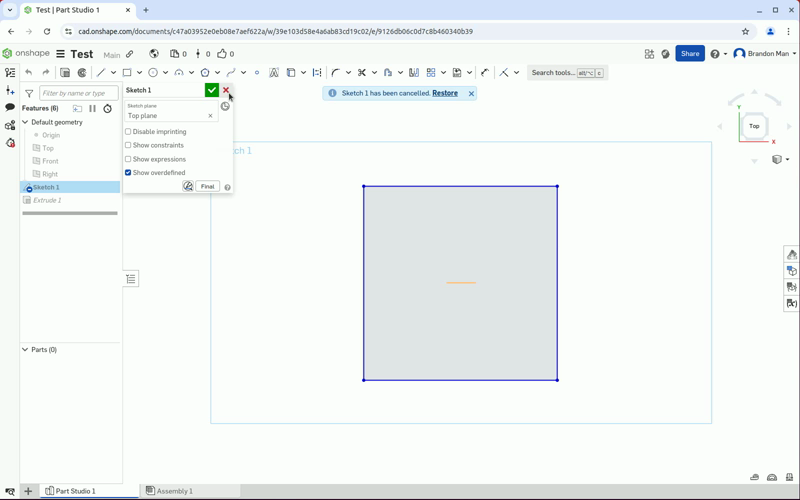
key(shift+s)
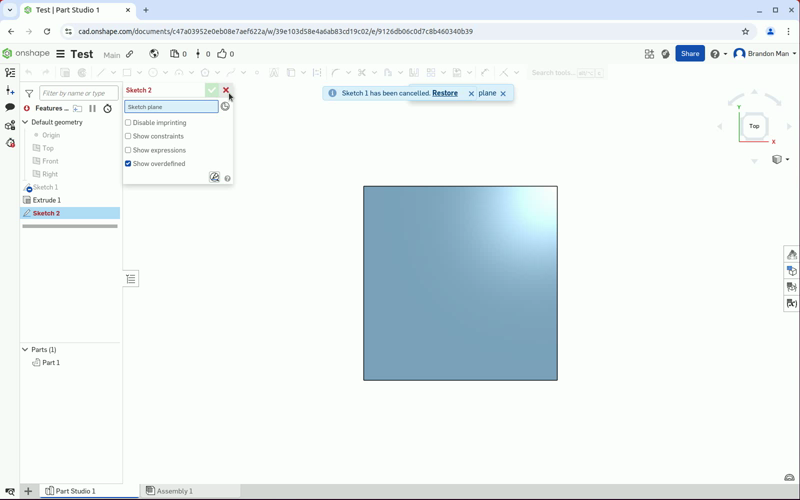
mouse_move(73, 150)
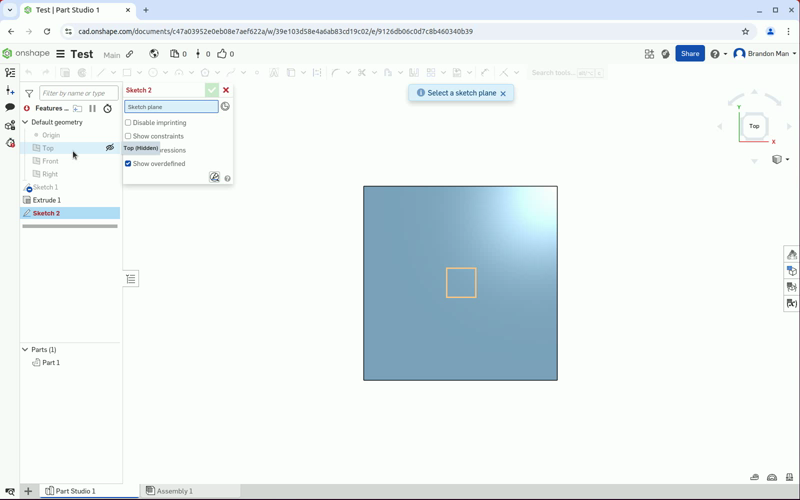
click(73, 150)
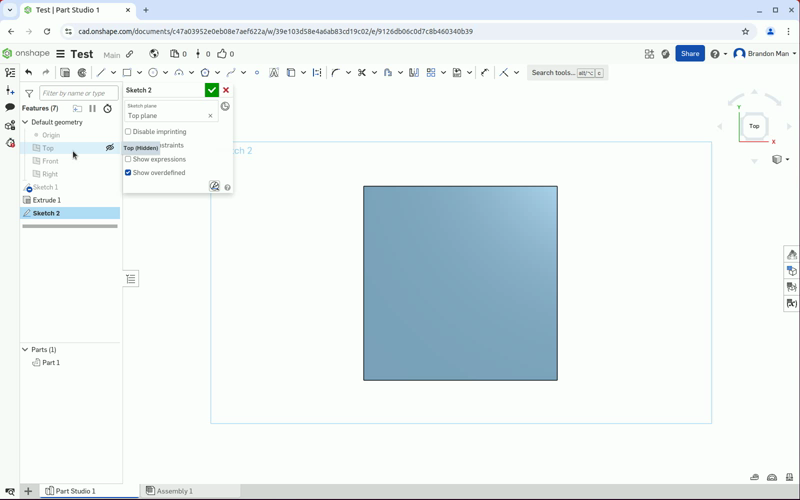
mouse_move(73, 352)
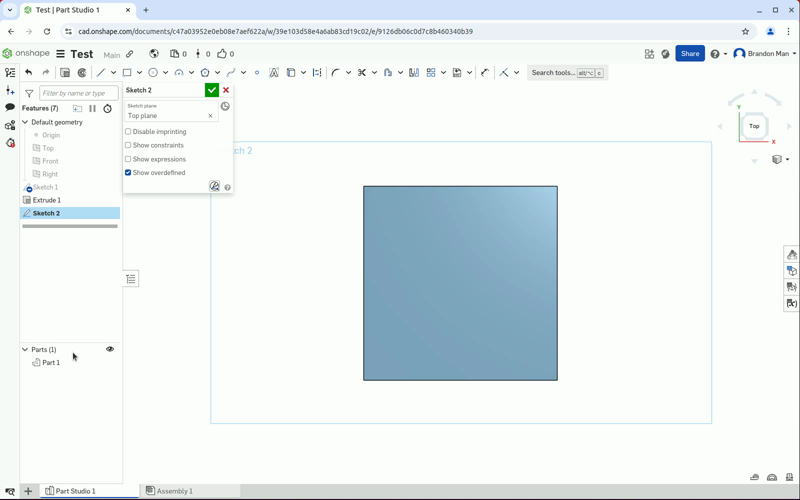
key(y)
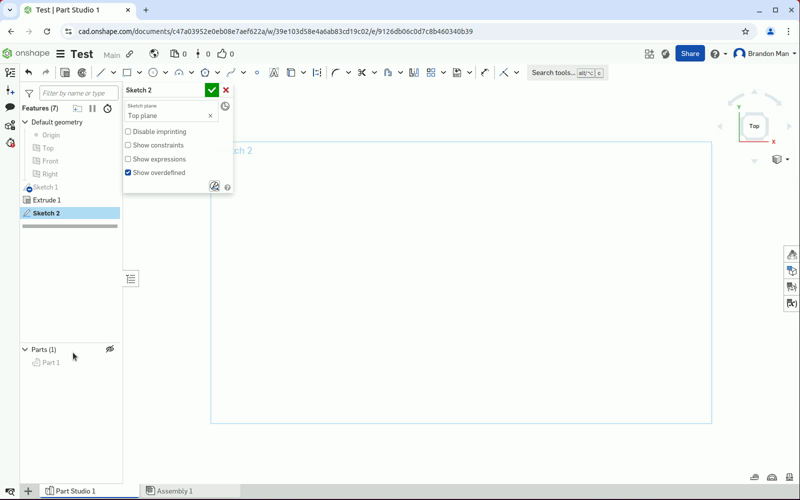
key(l)
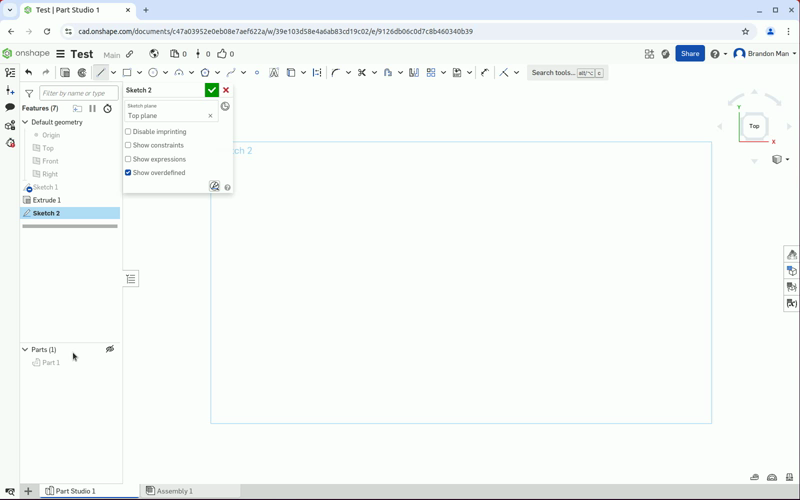
key_down(shift)
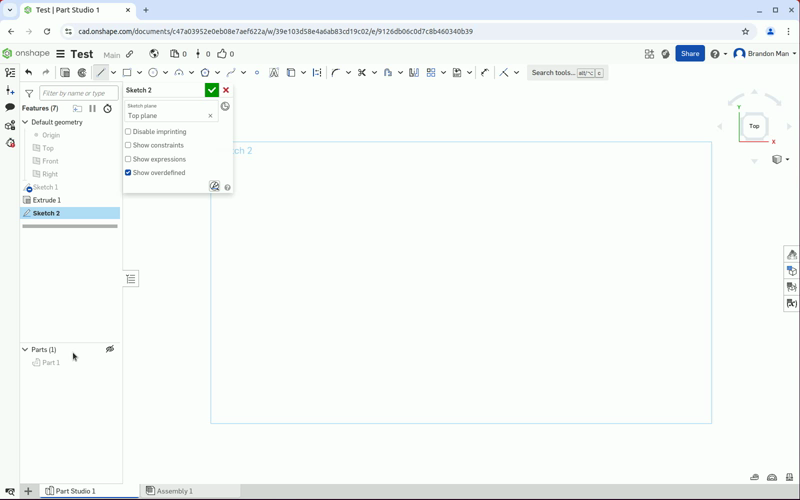
mouse_move(348, 395)
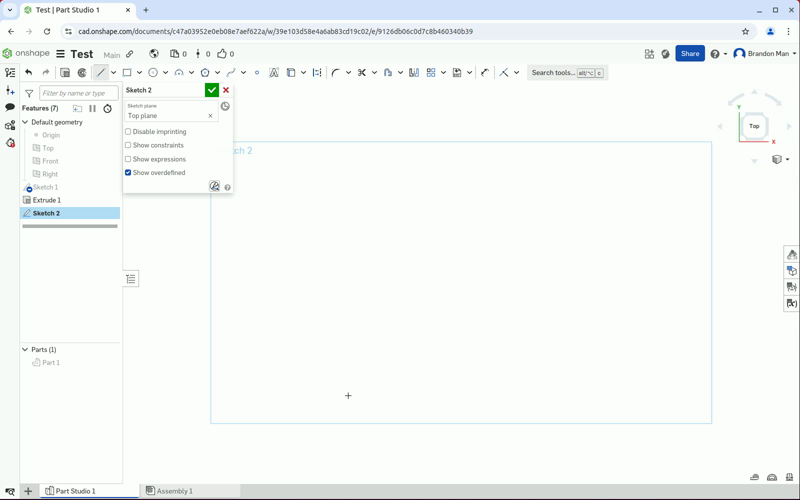
click(348, 395)
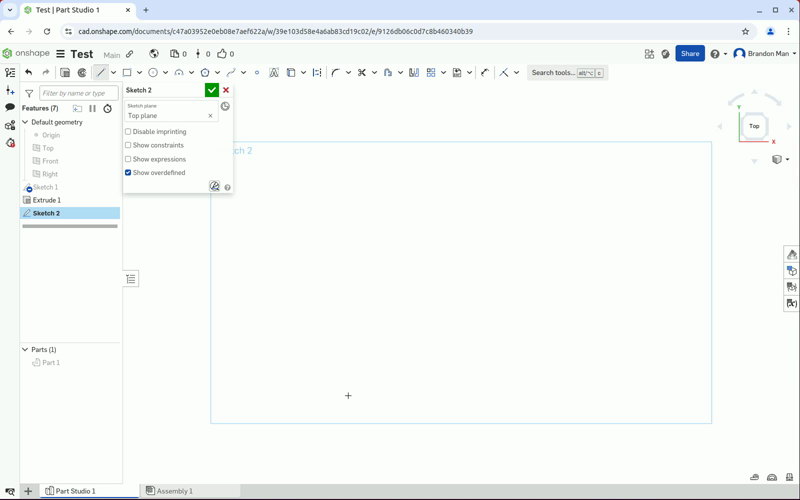
key_up(shift)
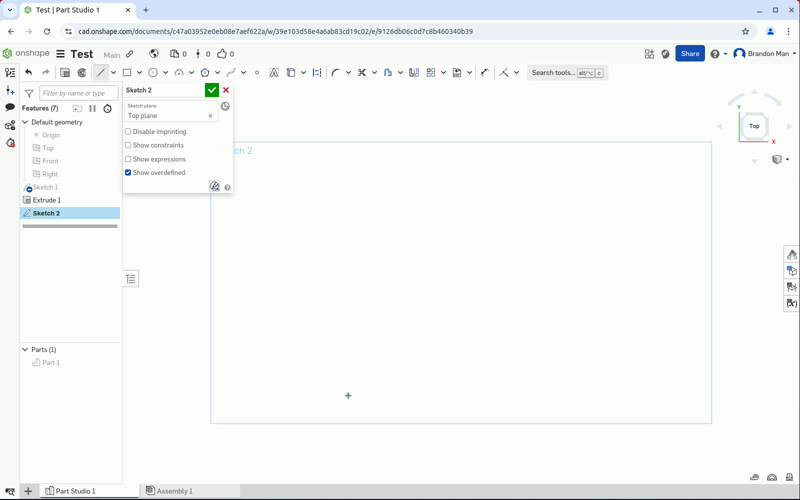
key_down(shift)
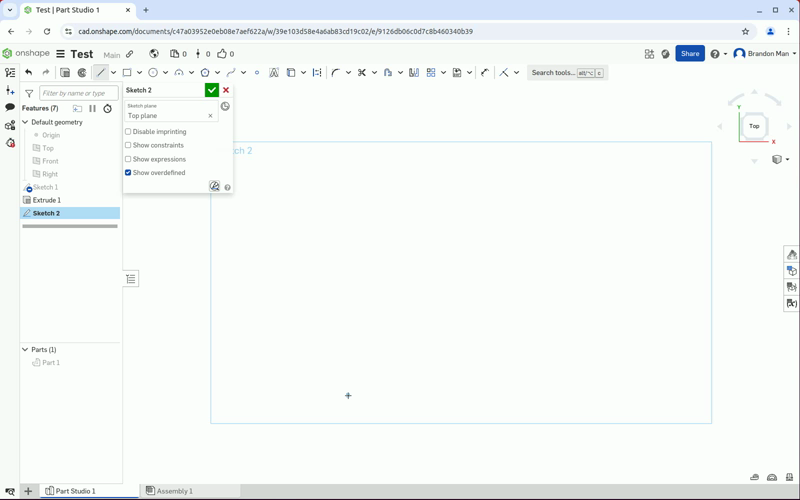
mouse_move(572, 395)
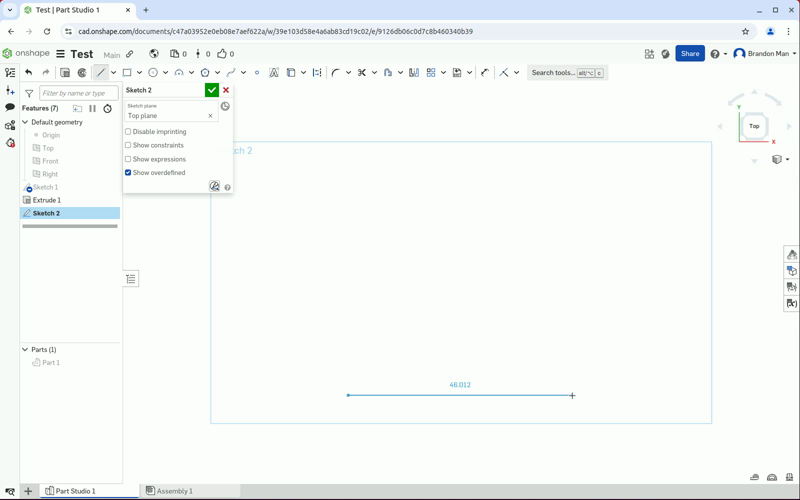
click(572, 395)
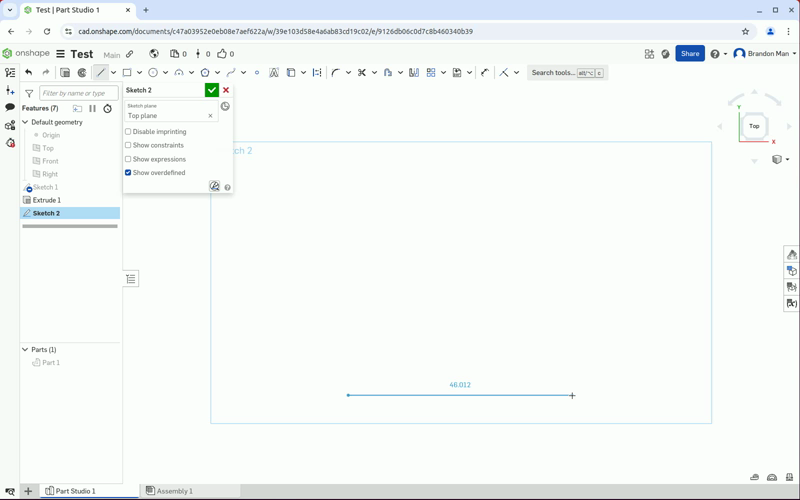
key_up(shift)
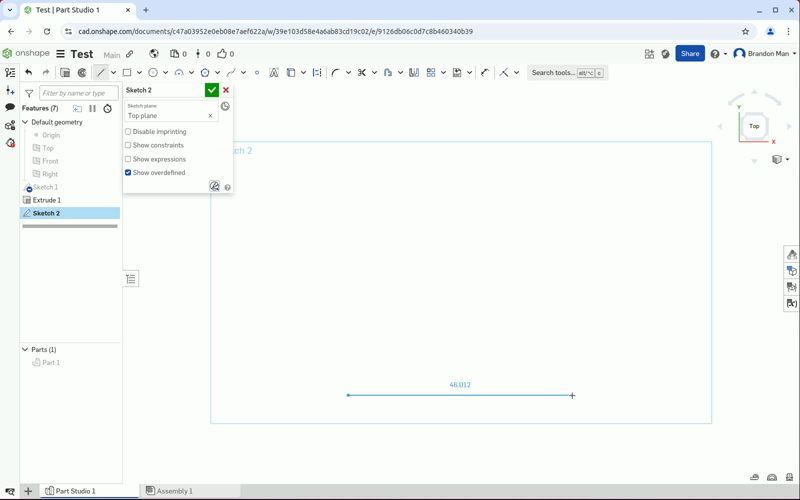
key_down(shift)
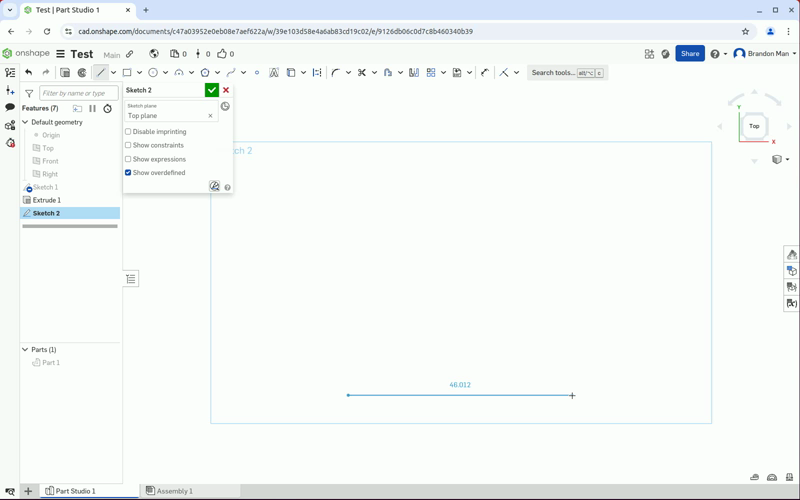
mouse_move(572, 171)
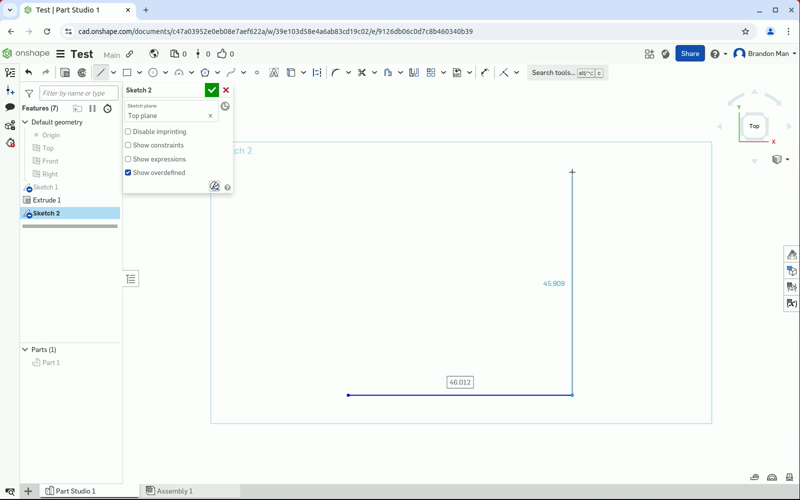
click(572, 171)
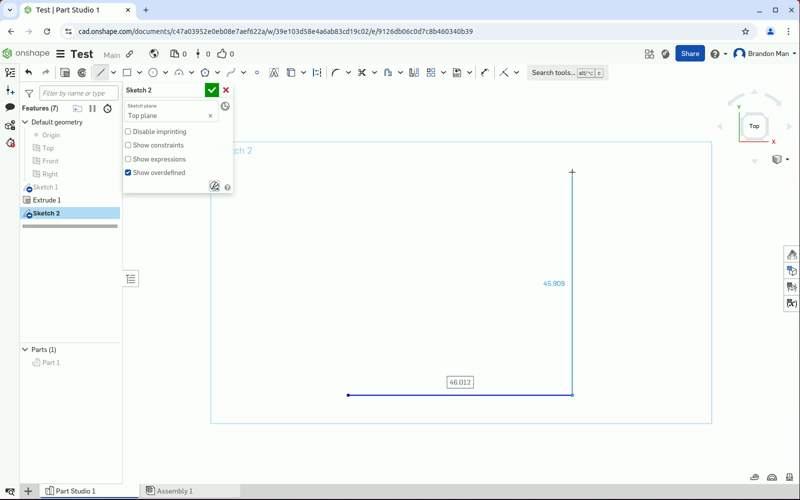
key_up(shift)
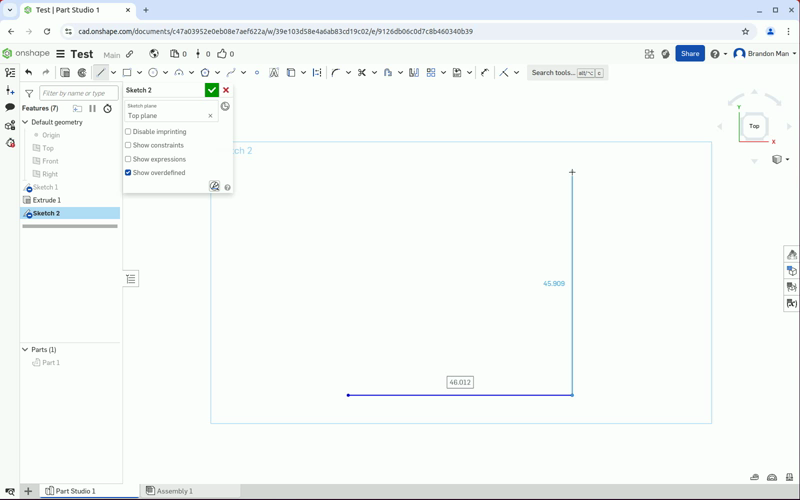
key_down(shift)
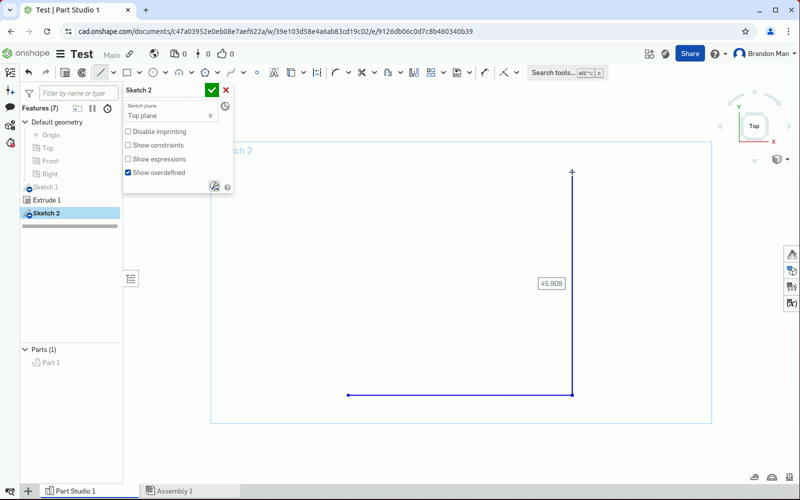
mouse_move(348, 171)
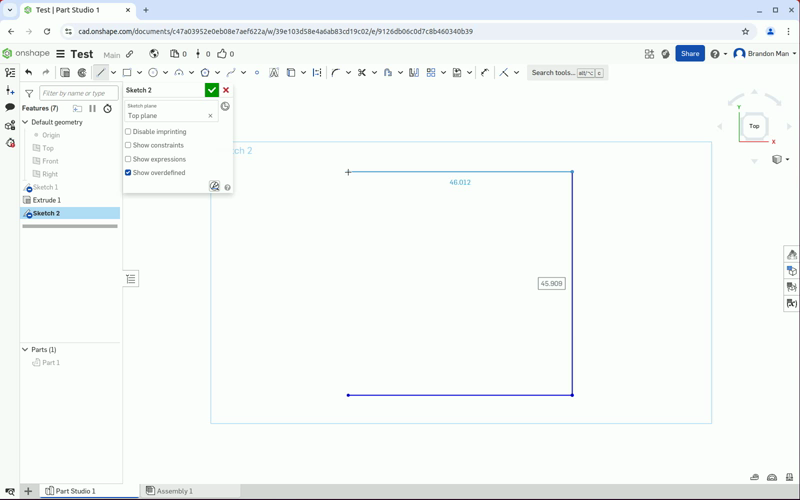
click(348, 171)
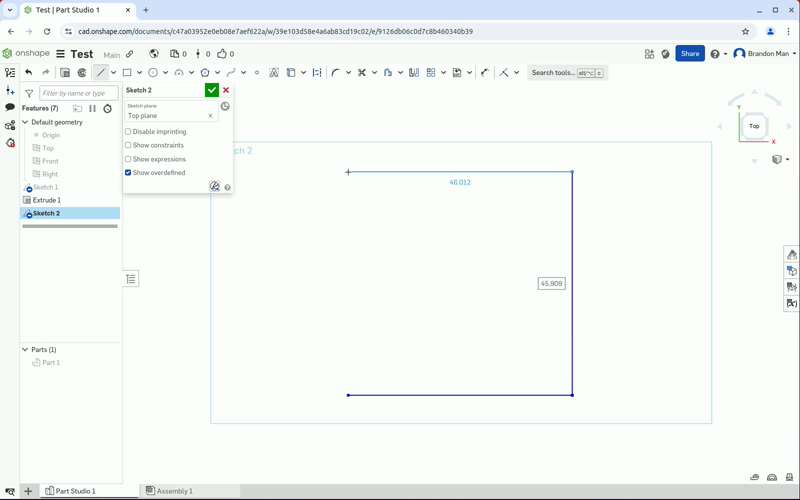
key_up(shift)
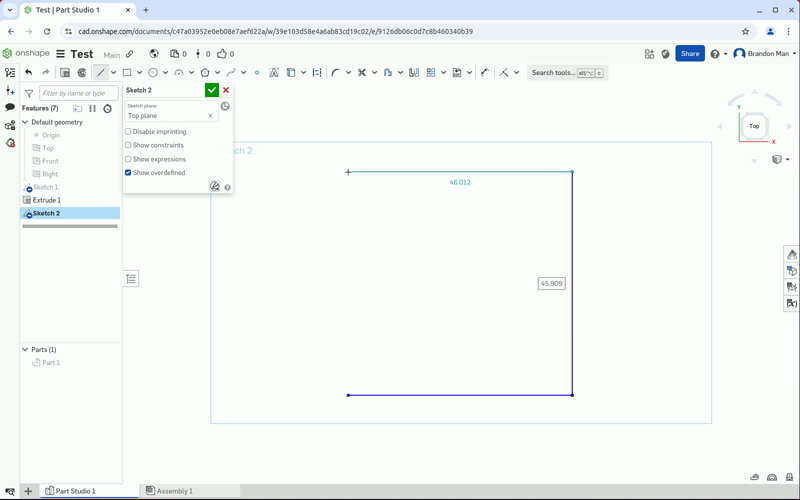
key_down(shift)
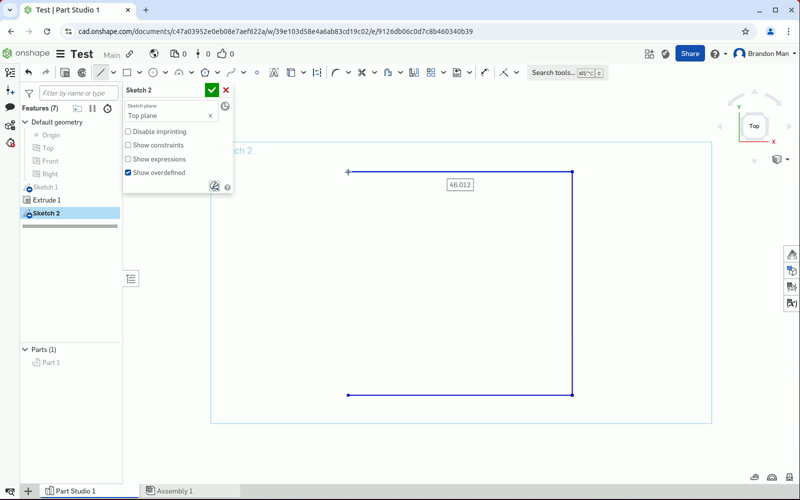
mouse_move(348, 395)
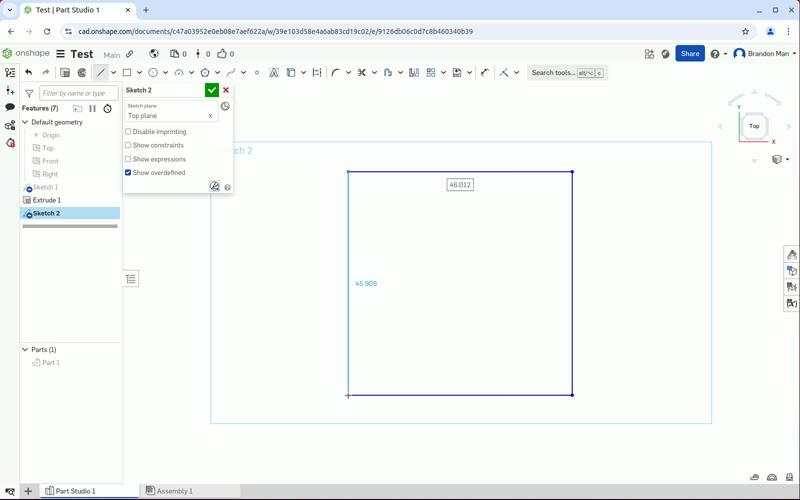
key_up(shift)
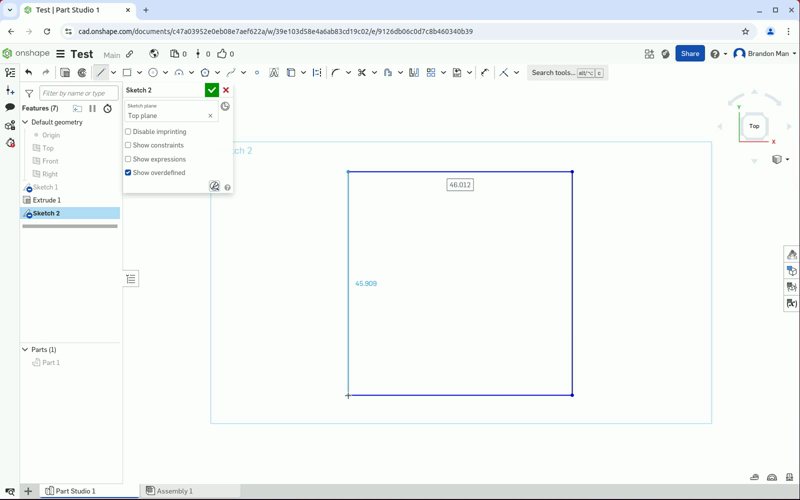
click(348, 395)
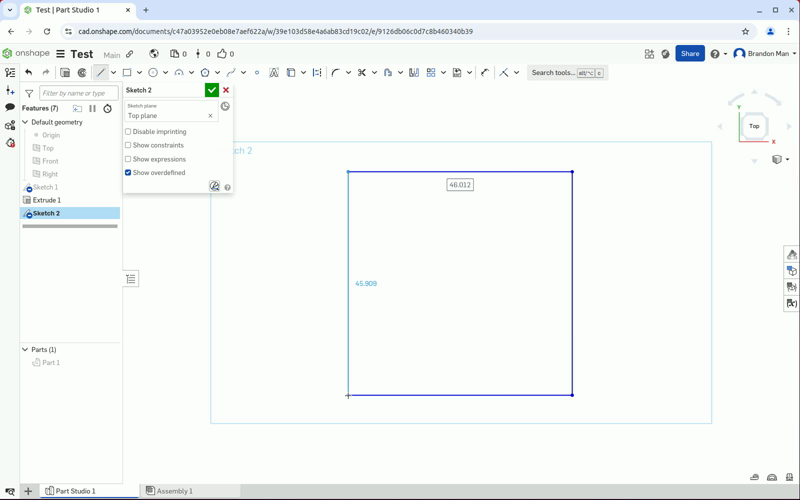
key(esc)
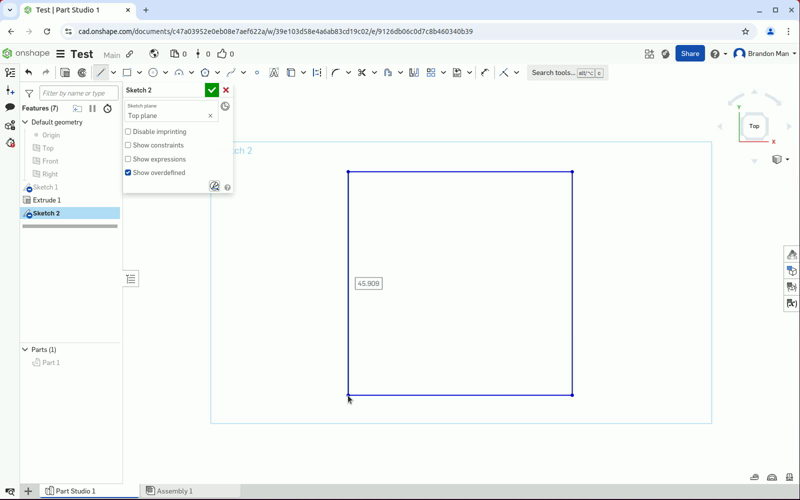
key(l)
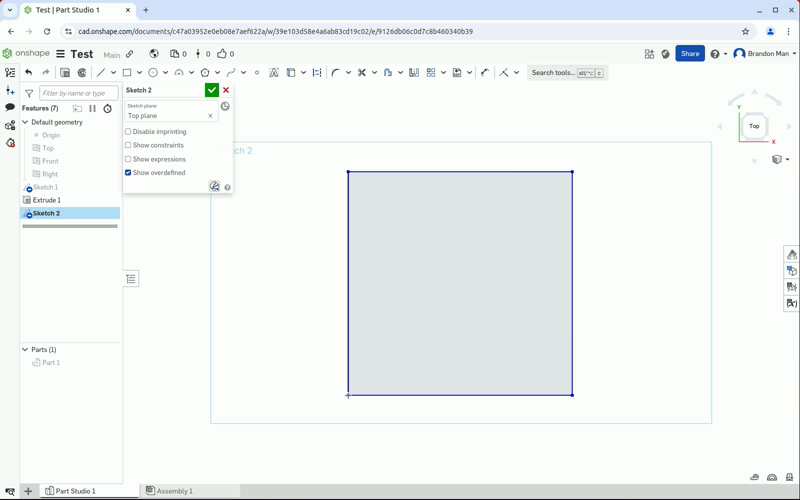
key_down(shift)
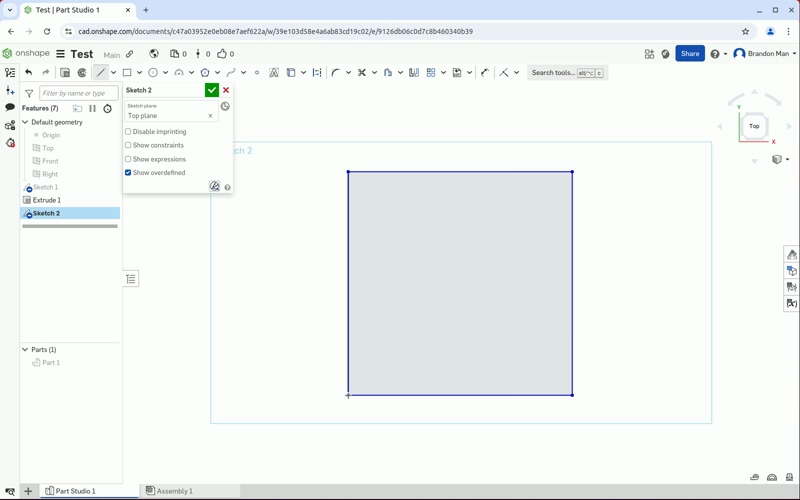
mouse_move(362, 381)
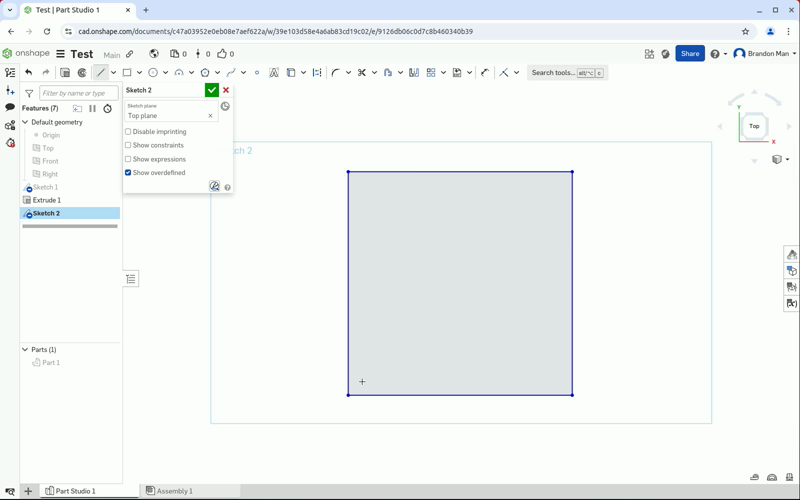
click(362, 381)
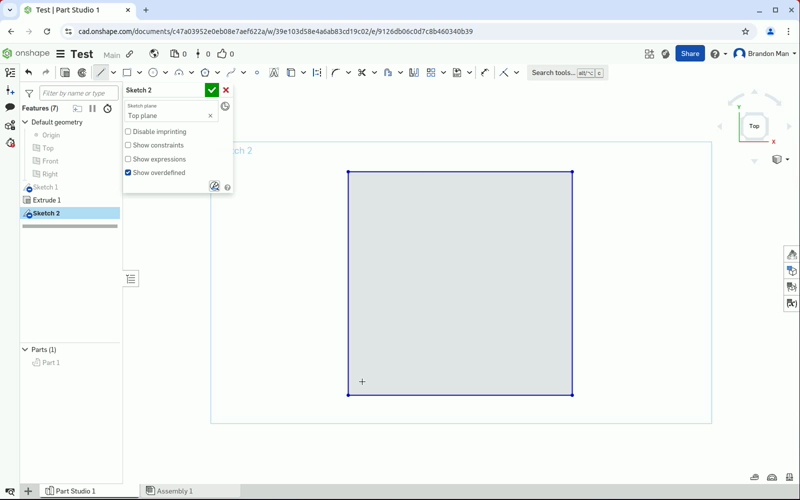
key_up(shift)
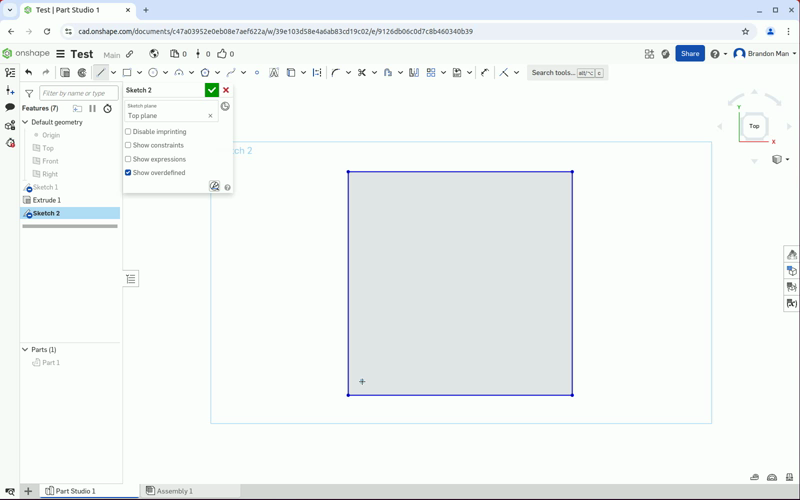
key_down(shift)
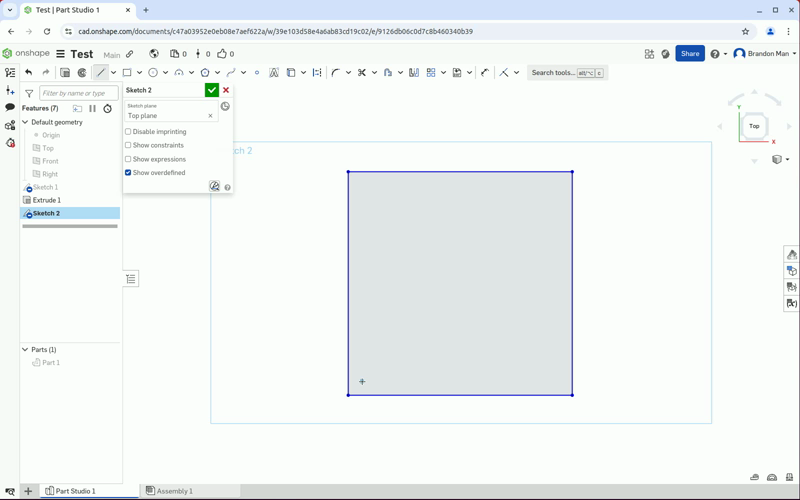
mouse_move(558, 381)
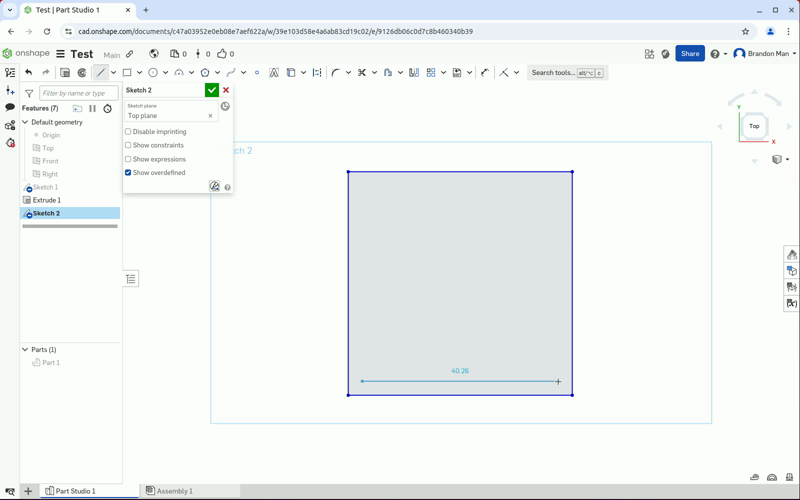
click(558, 381)
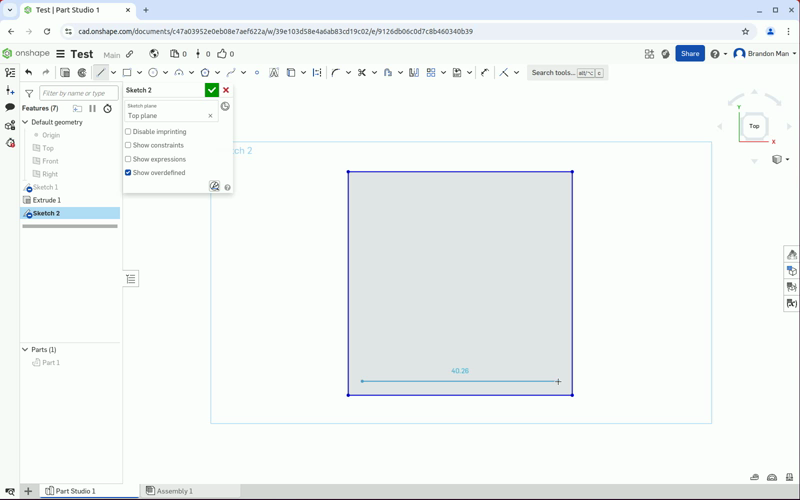
key_up(shift)
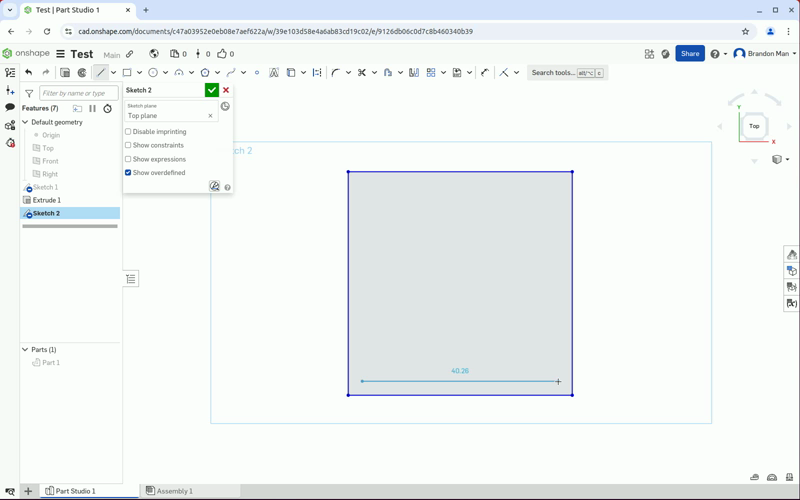
key_down(shift)
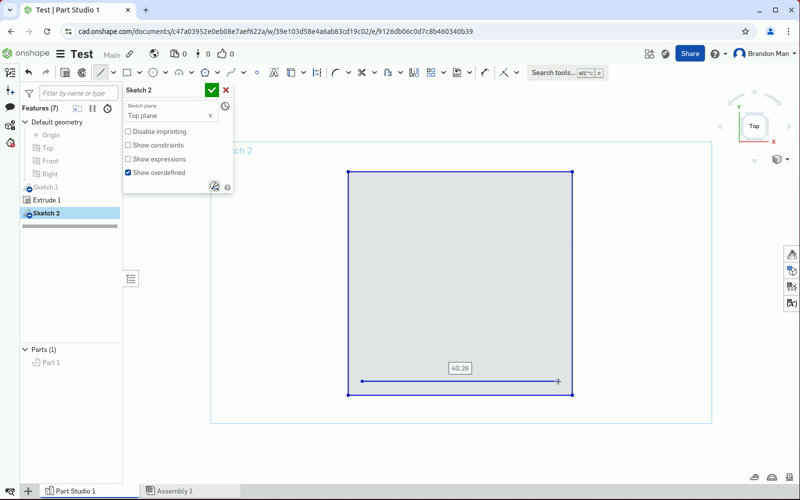
mouse_move(558, 185)
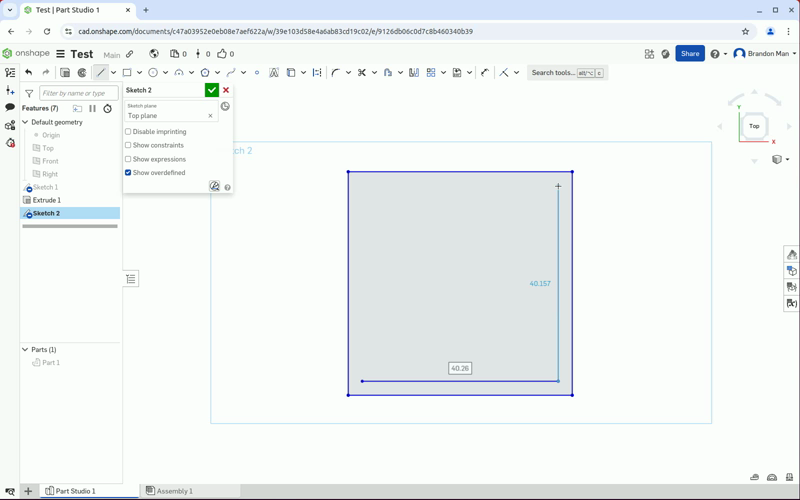
click(558, 185)
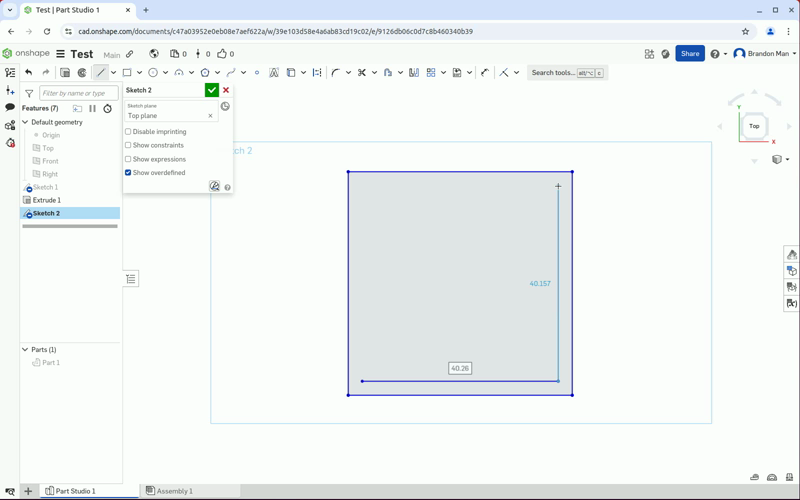
key_up(shift)
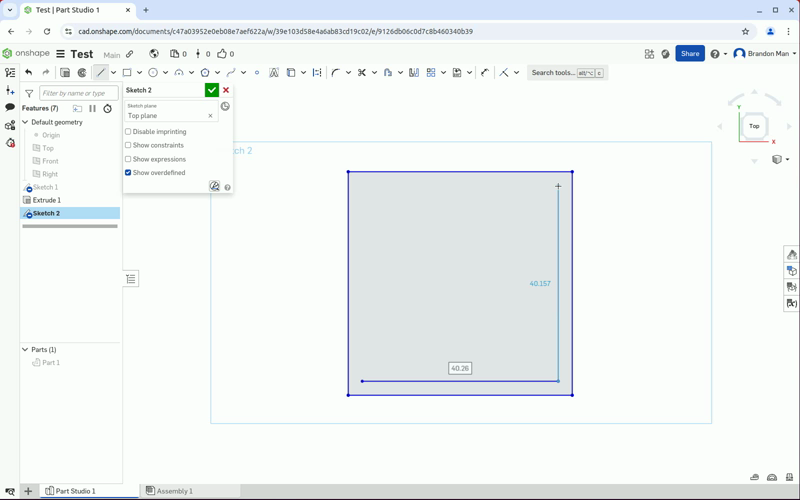
key_down(shift)
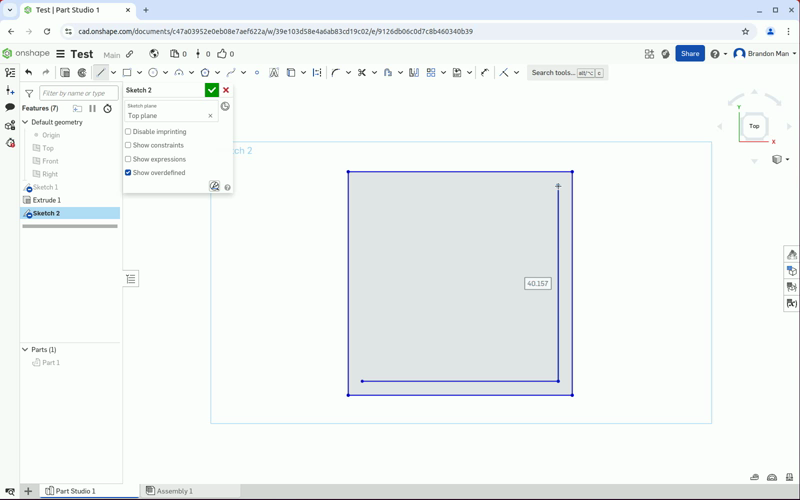
mouse_move(362, 185)
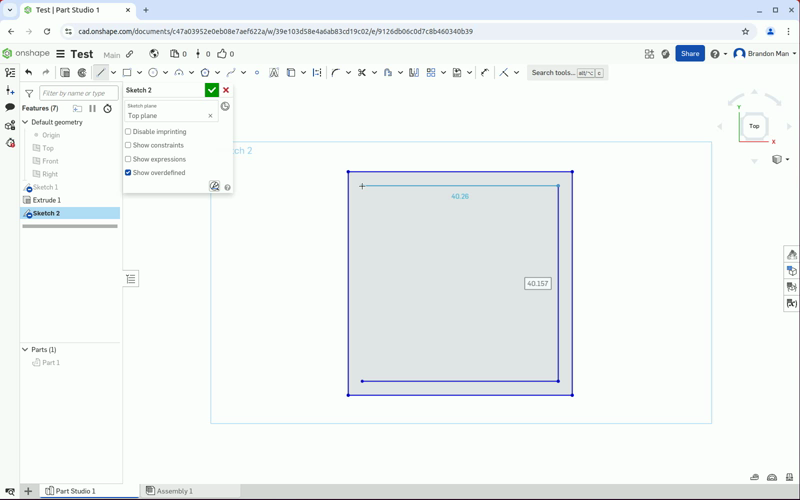
click(362, 185)
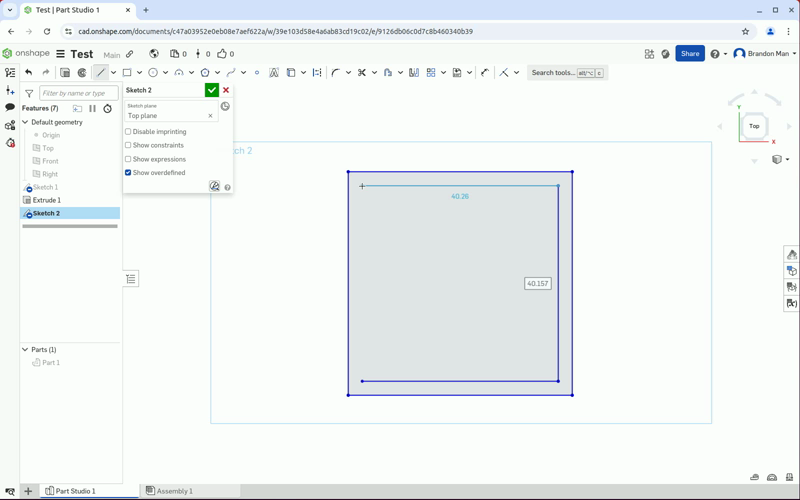
key_up(shift)
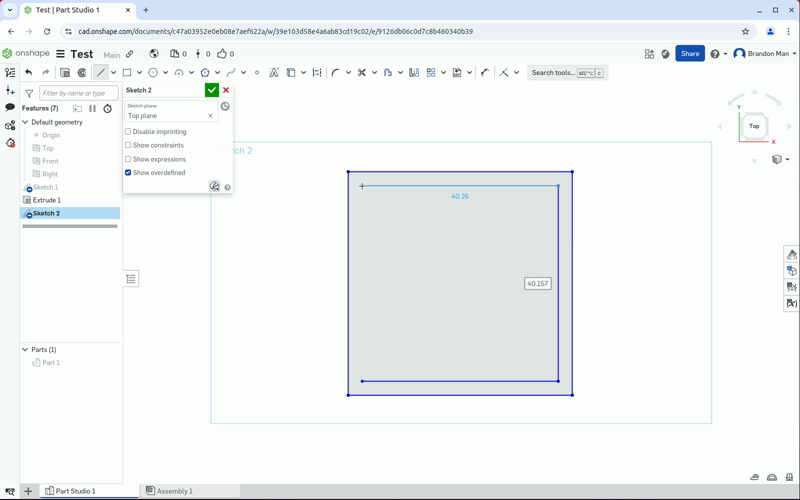
key_down(shift)
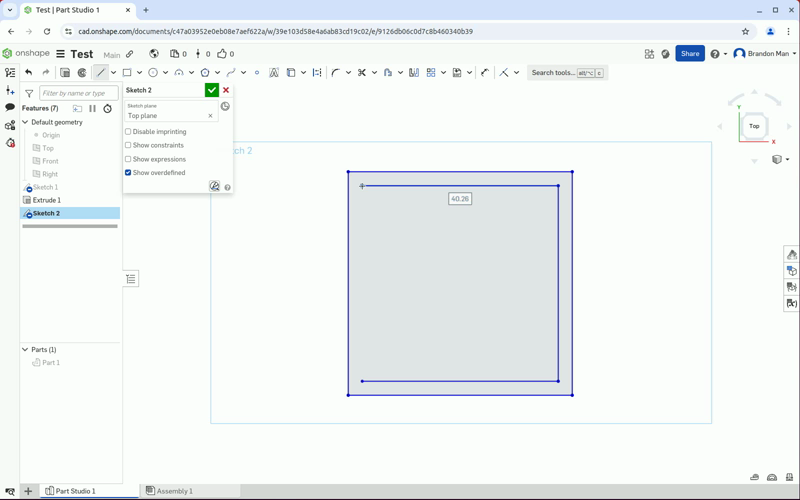
mouse_move(362, 381)
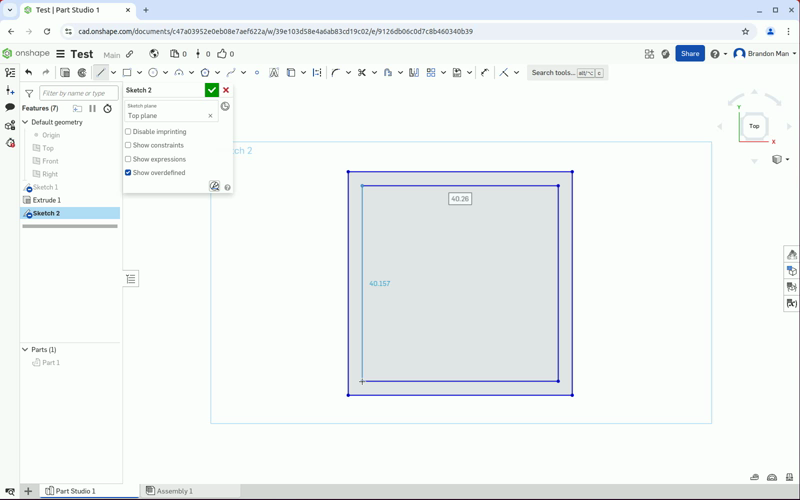
key_up(shift)
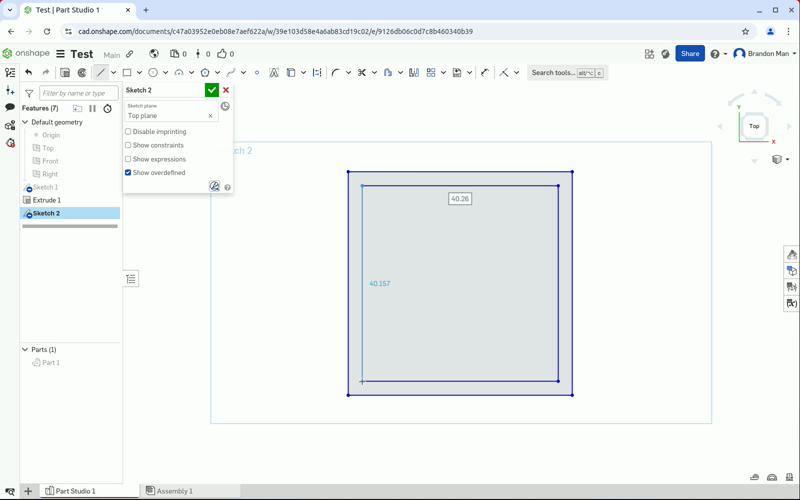
click(362, 381)
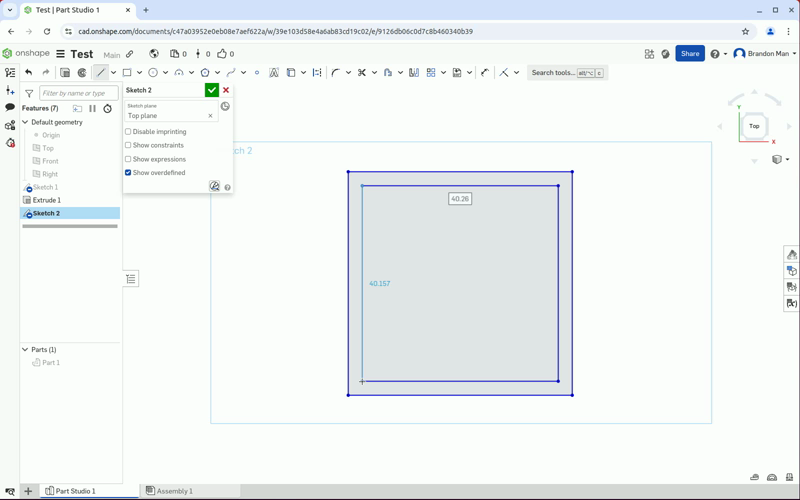
key(esc)
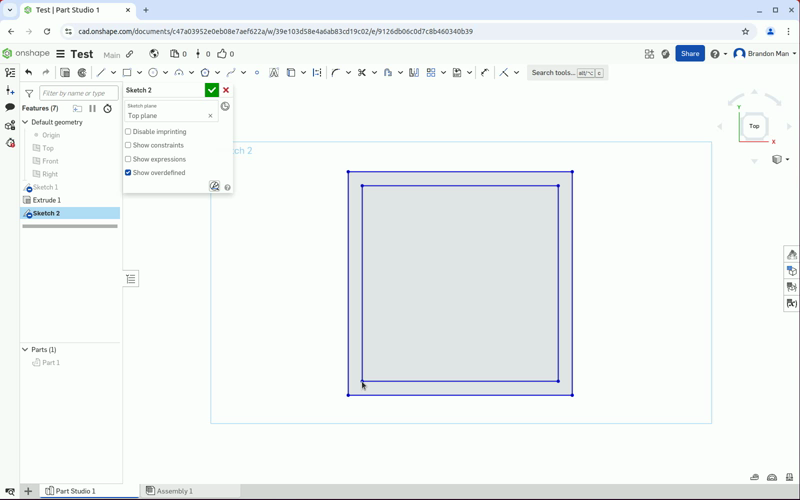
mouse_move(564, 179)
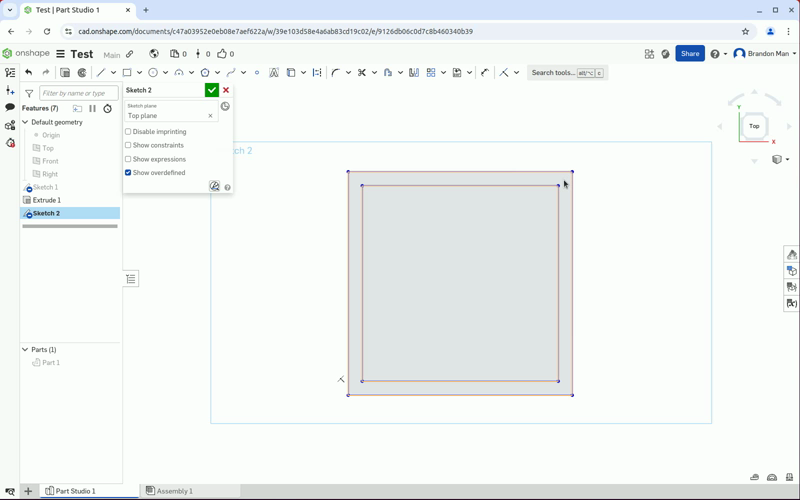
click(564, 179)
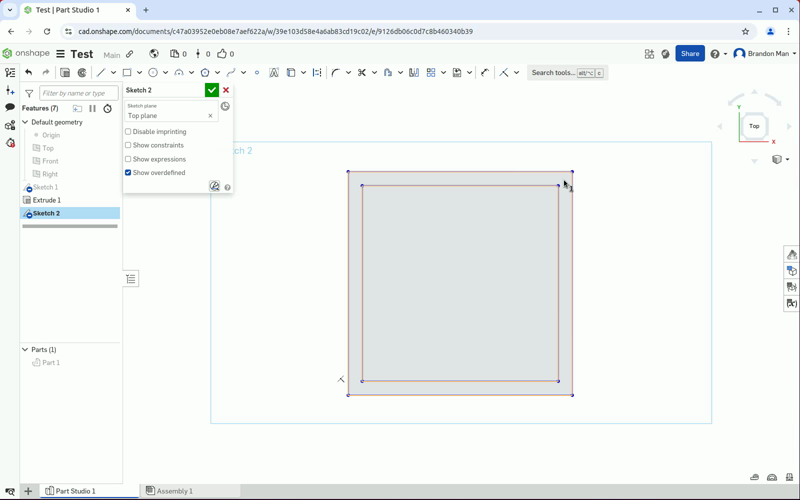
mouse_move(73, 352)
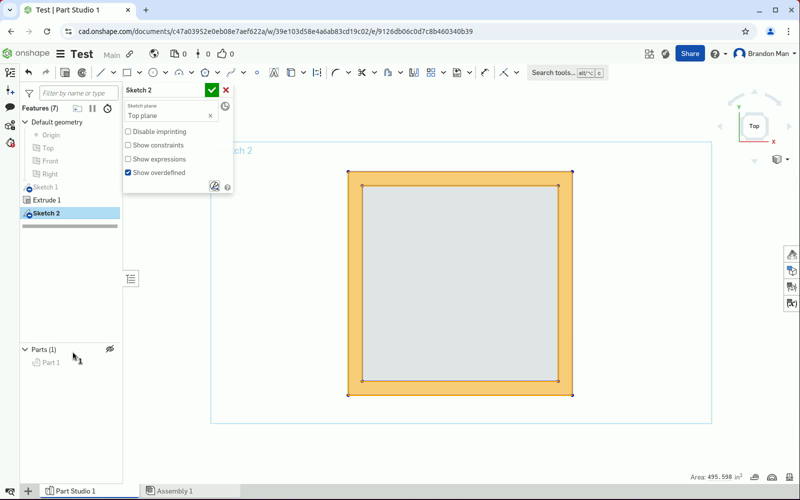
key(shift+y)
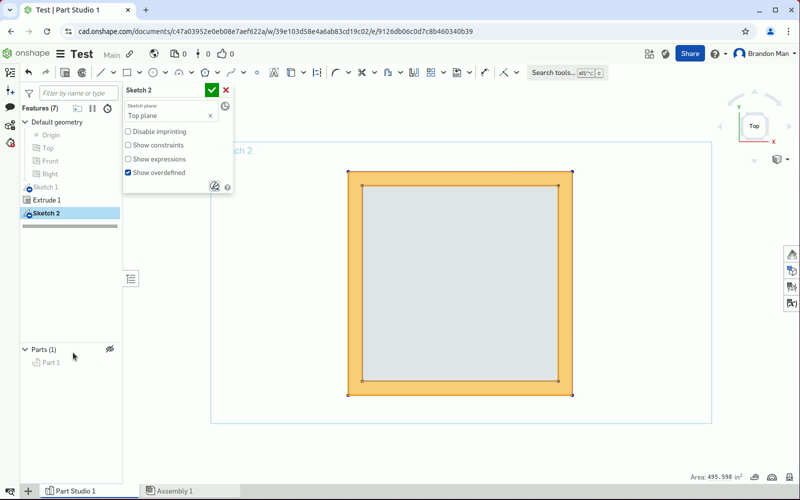
key(shift+e)
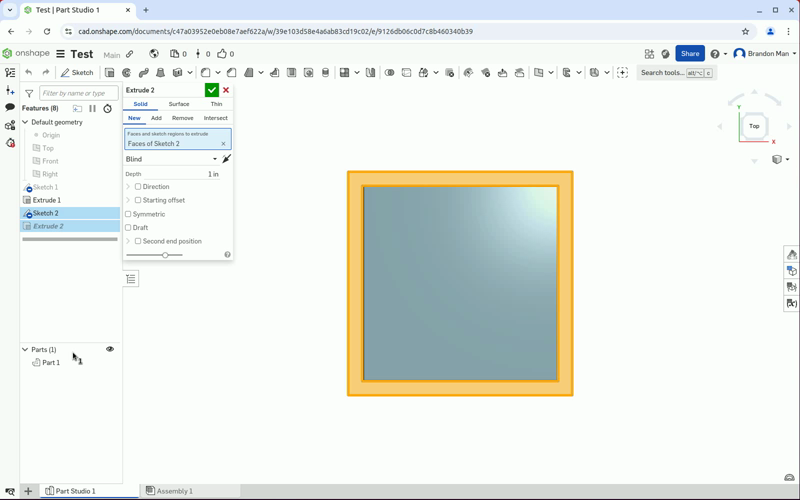
mouse_move(143, 106)
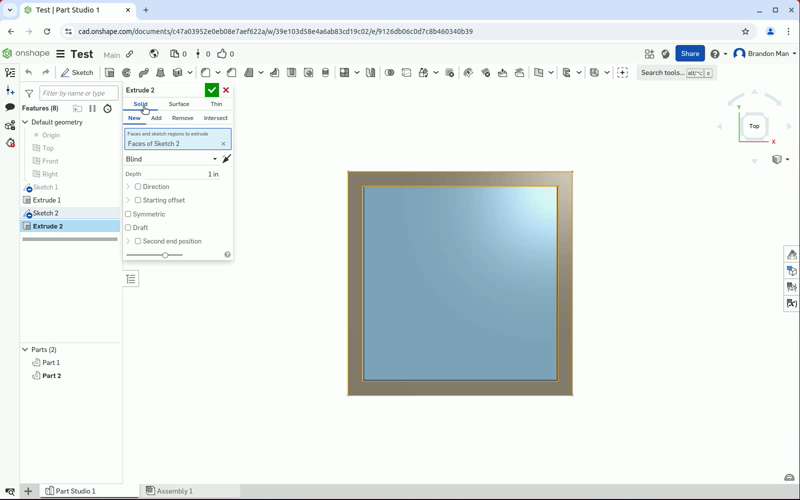
click(143, 106)
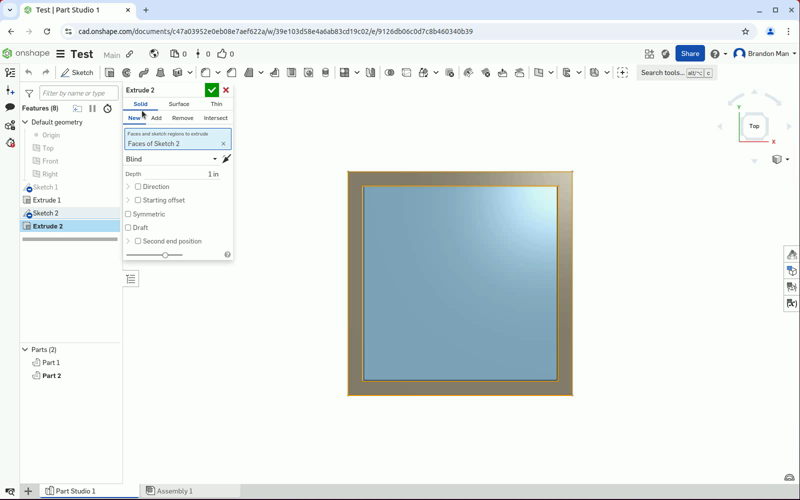
mouse_move(137, 120)
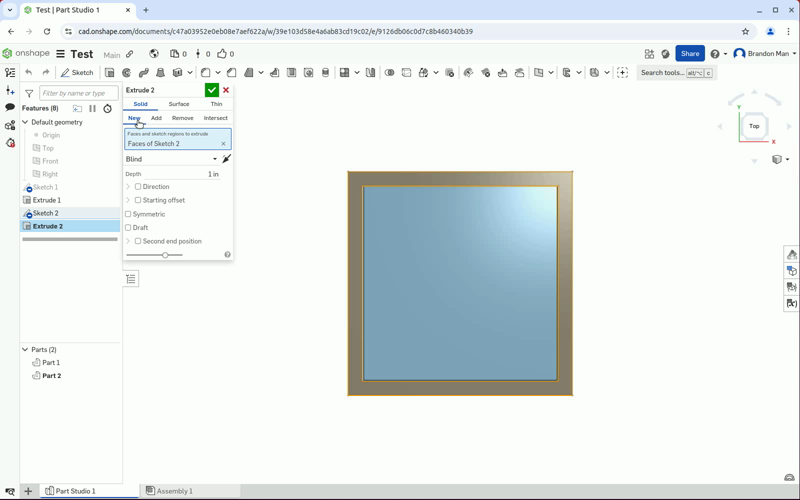
click(137, 120)
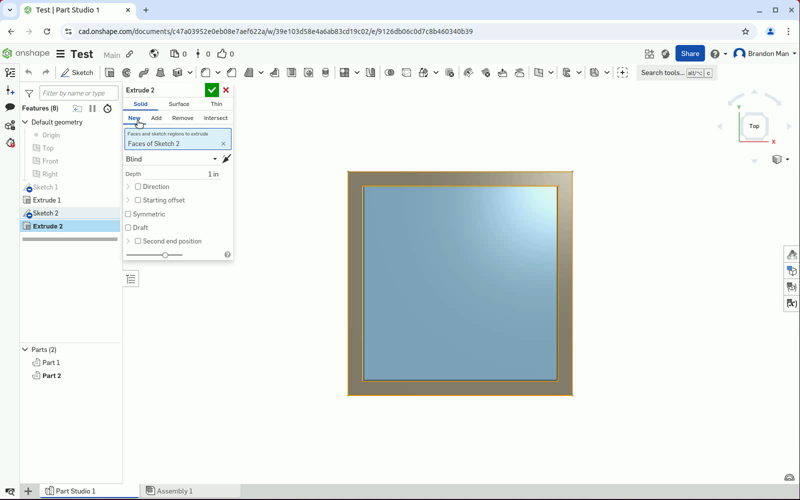
key(tab, 4)
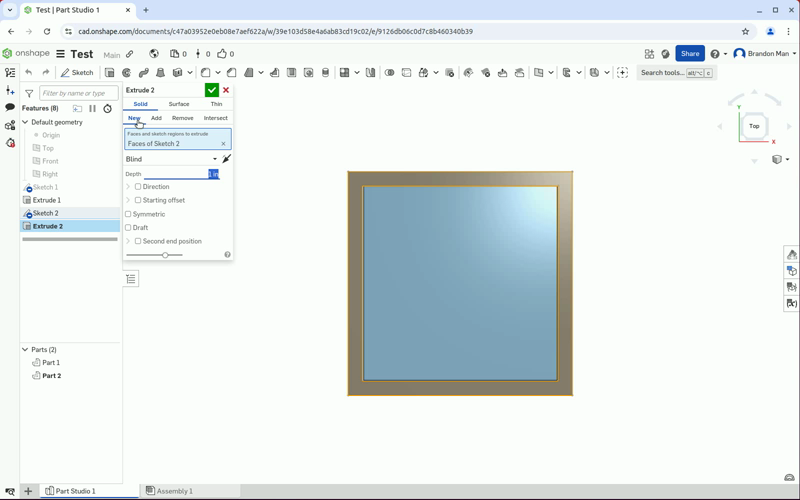
text(18.775)
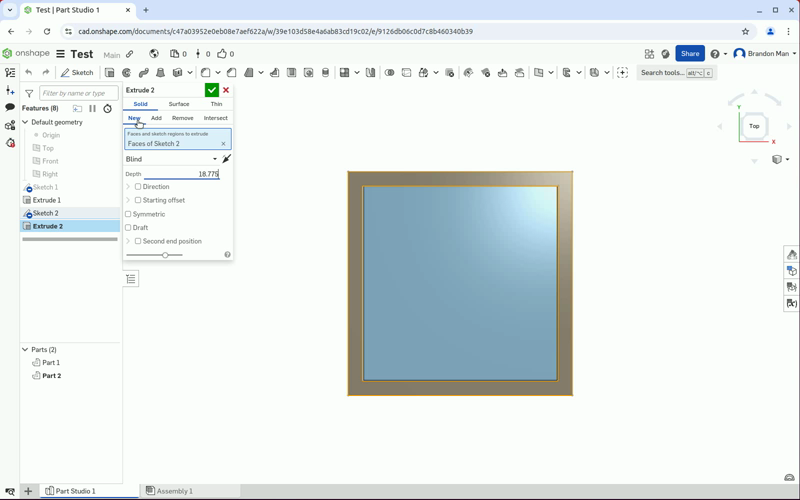
key(enter)
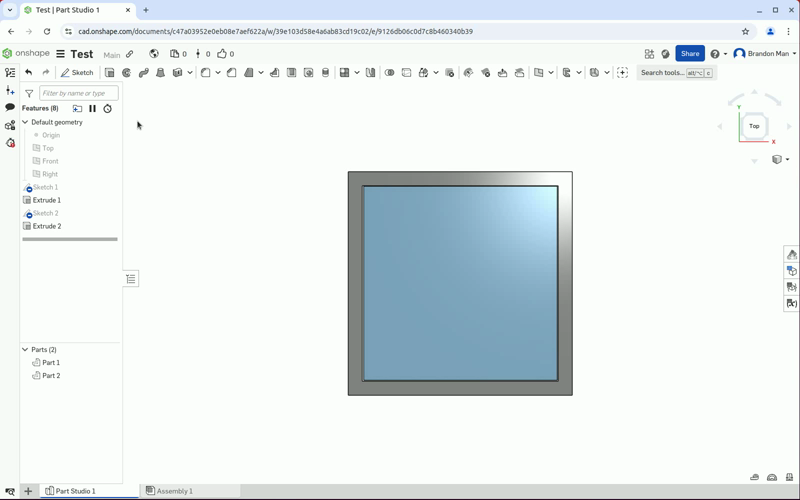
key(shift+h)
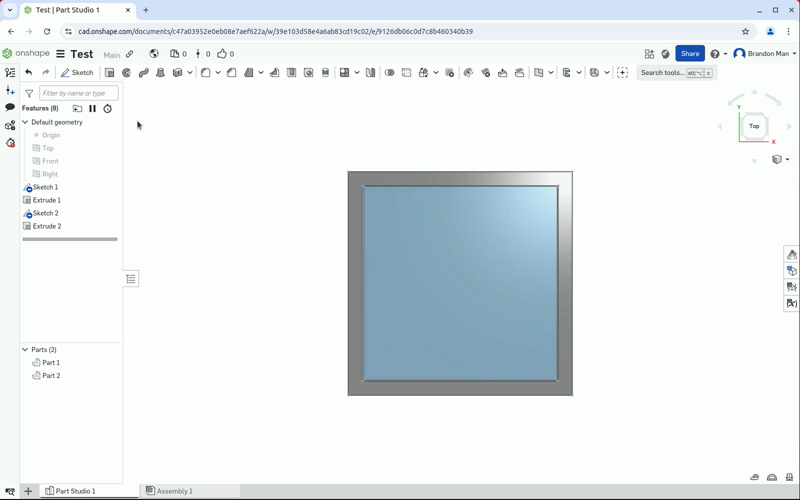
key(shift+h)
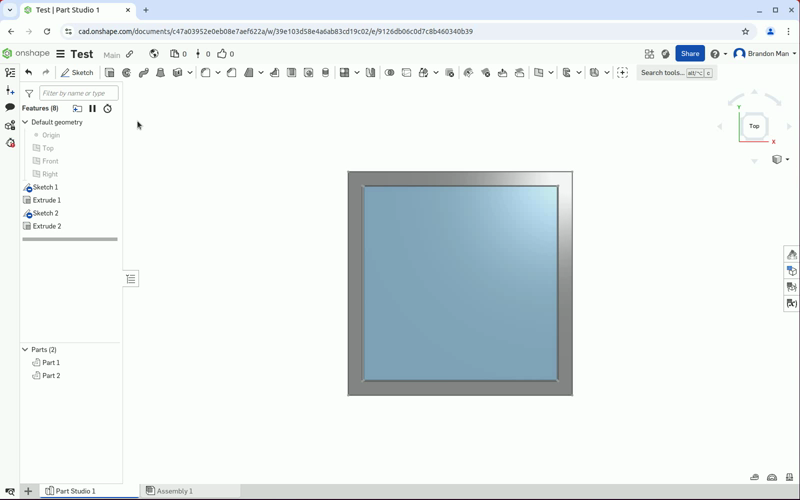
key(shift+7)
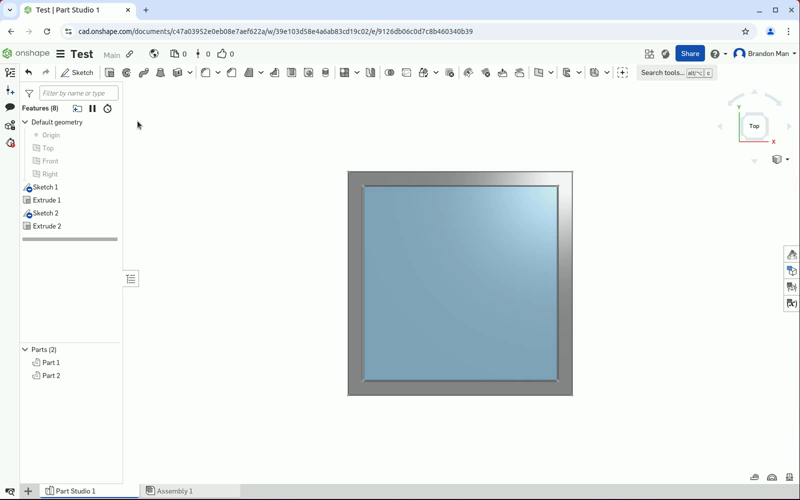
key(up, 3)
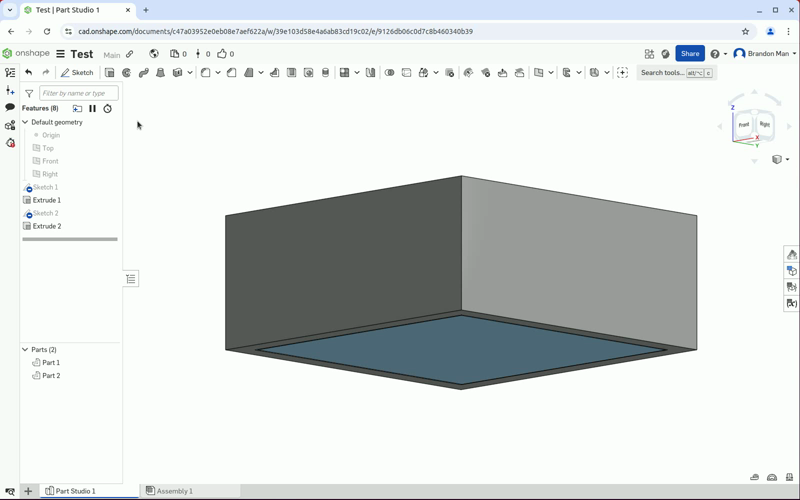
key(left, 3)
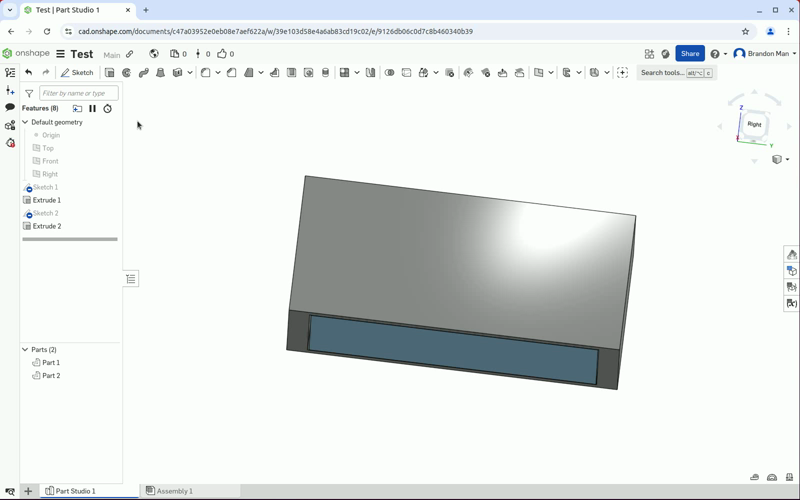
key(right, 3)
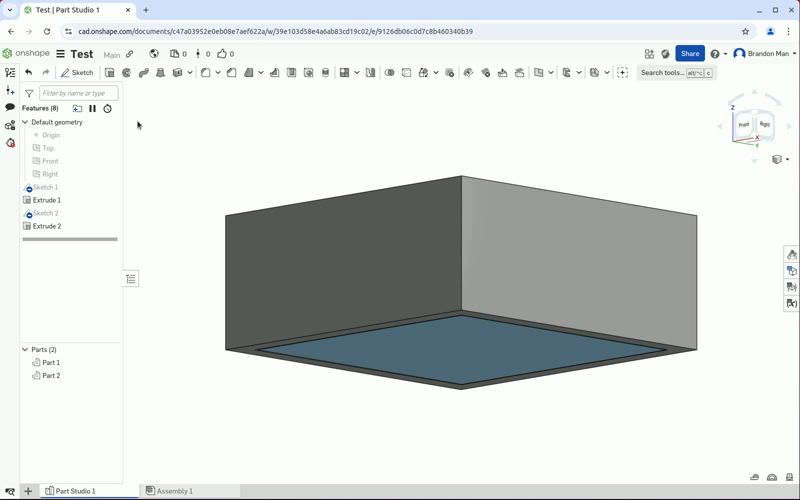
key(down, 3)
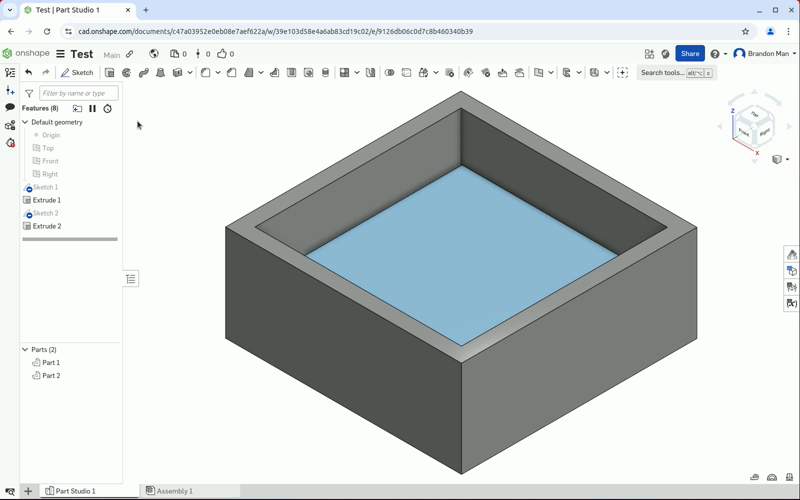
mouse_move(73, 189)
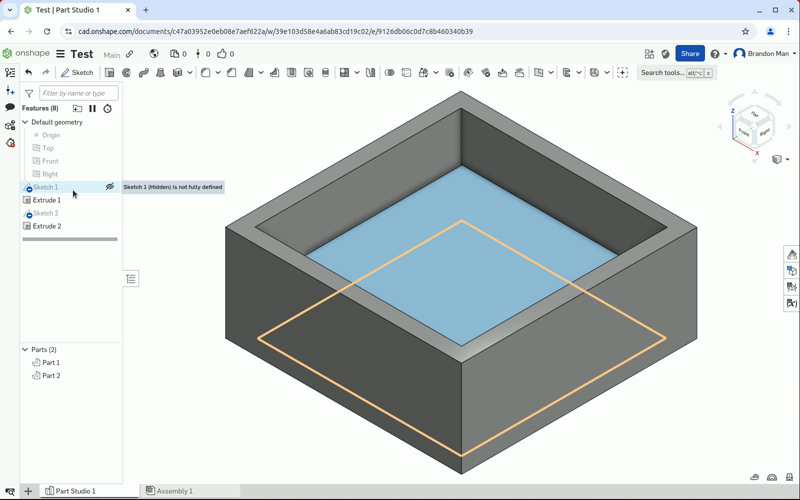
click(73, 189)